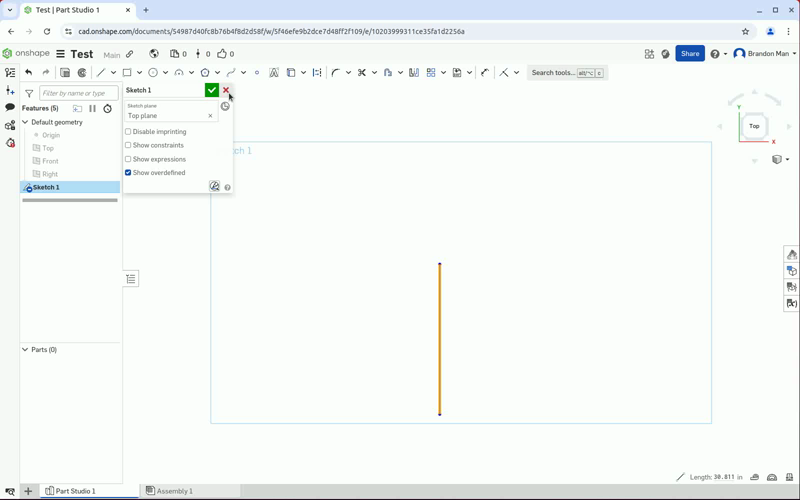
key(shift+h)
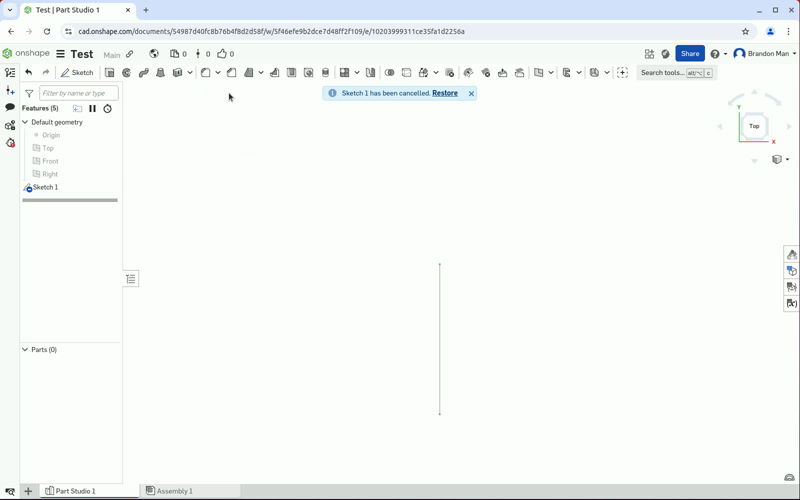
key(shift+s)
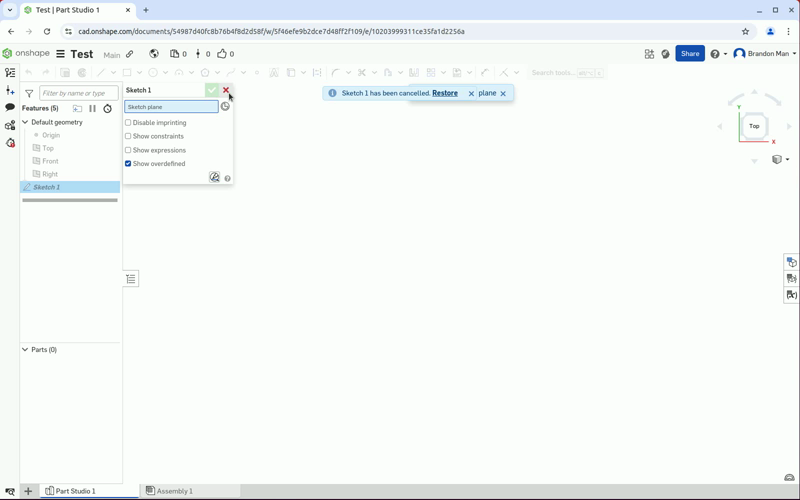
mouse_move(73, 150)
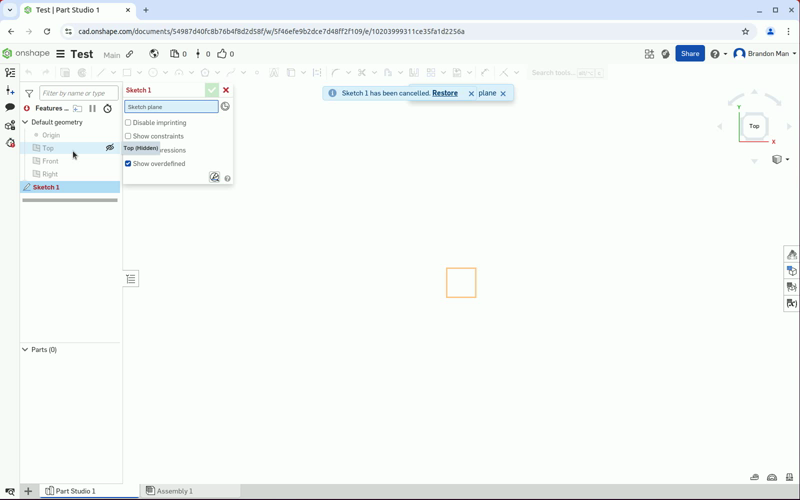
click(73, 150)
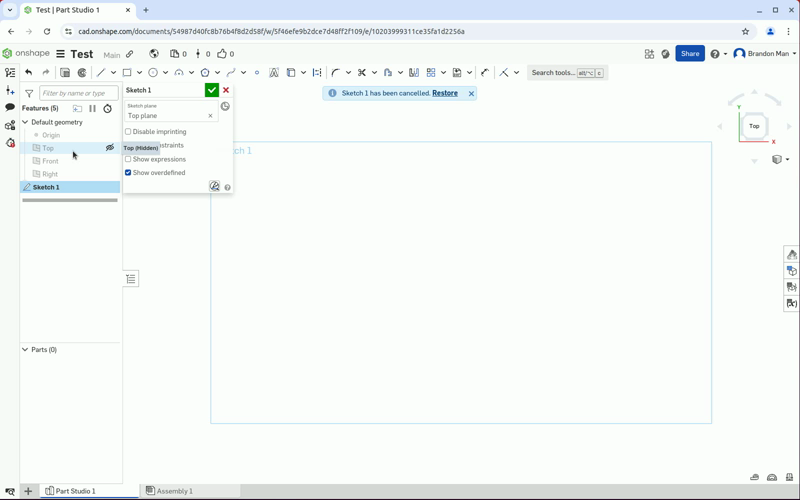
mouse_move(73, 352)
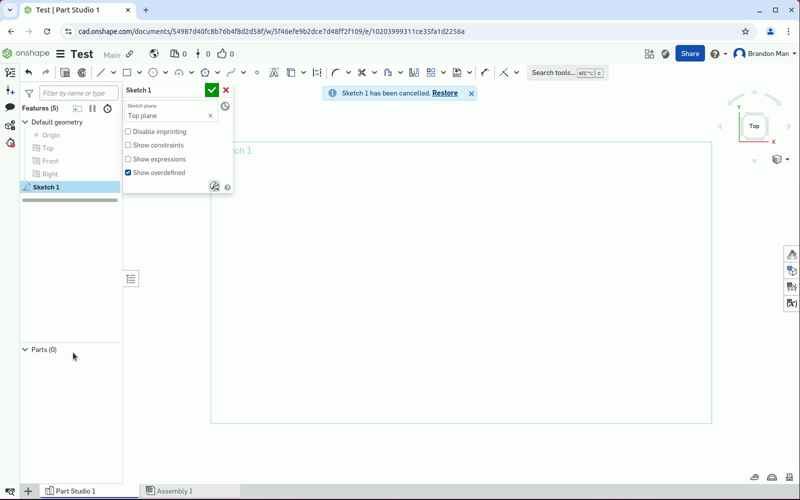
key(y)
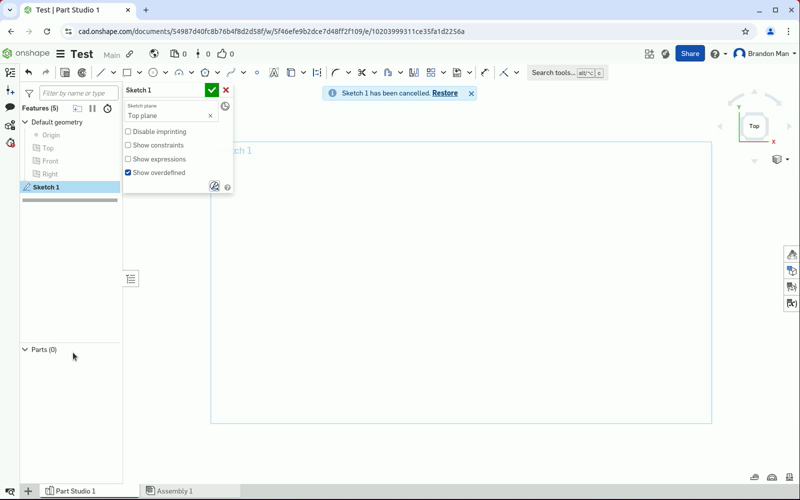
key(l)
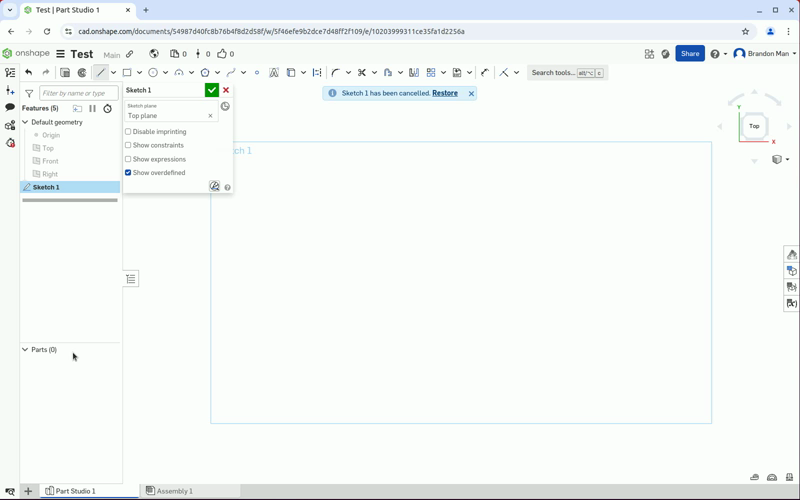
key_down(shift)
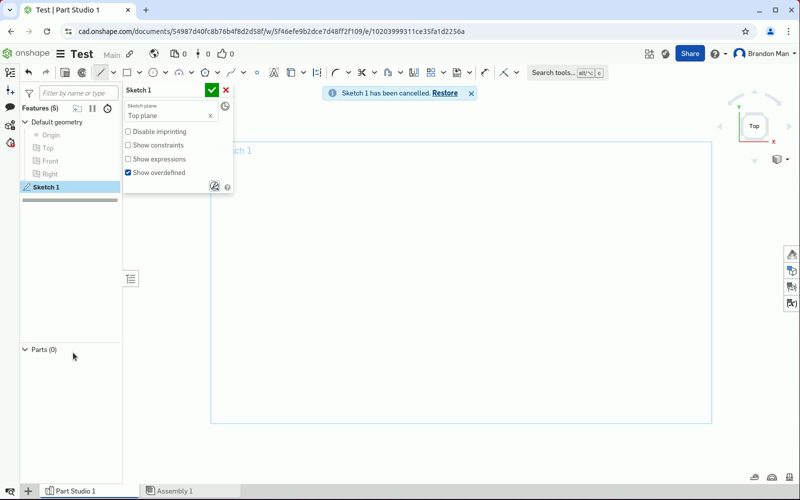
mouse_move(420, 348)
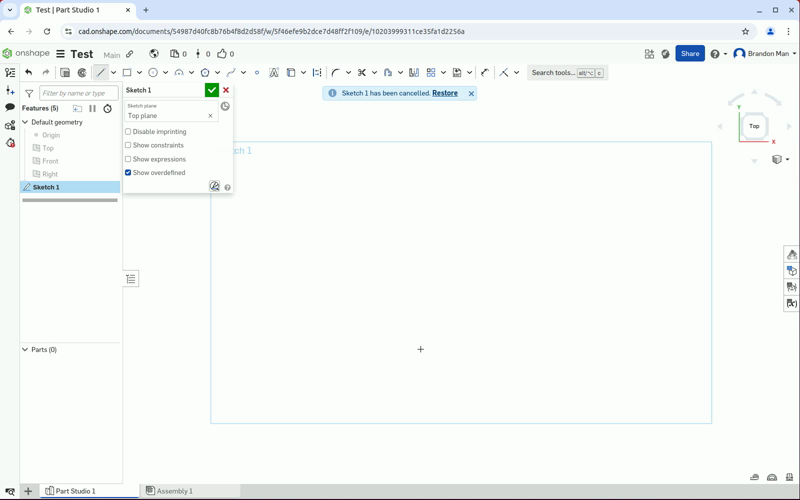
click(420, 348)
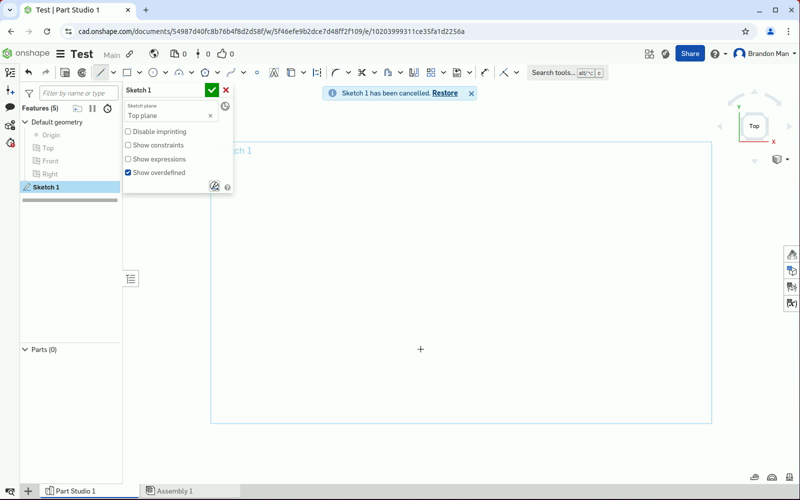
key_up(shift)
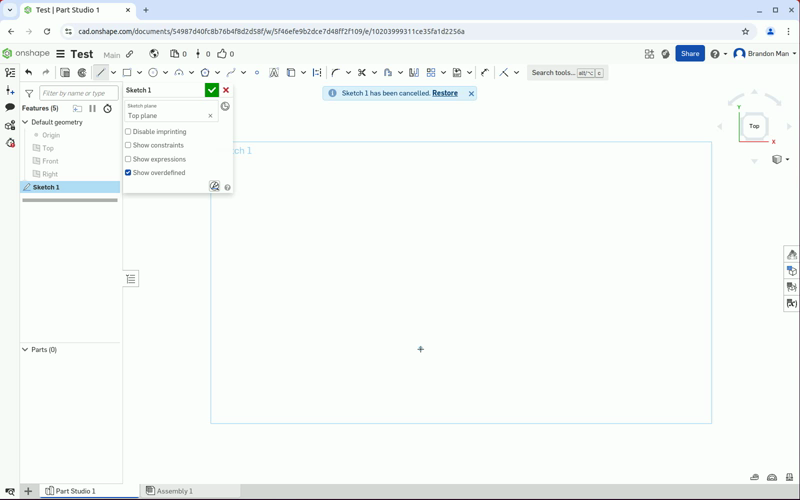
key_down(shift)
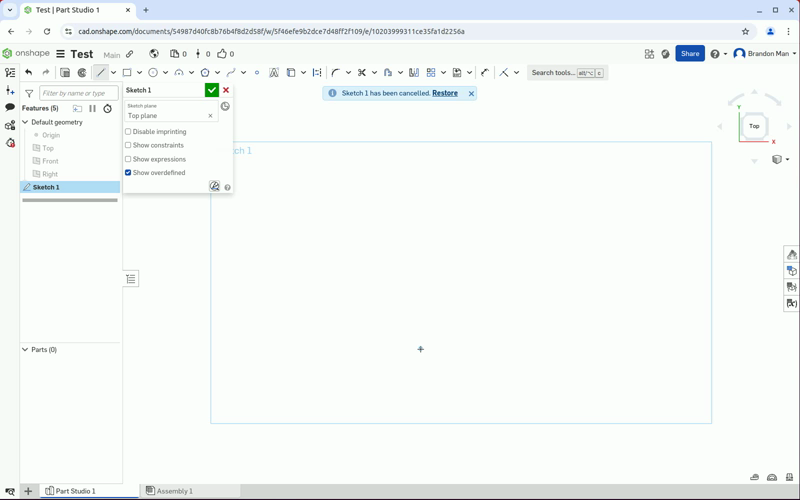
mouse_move(500, 348)
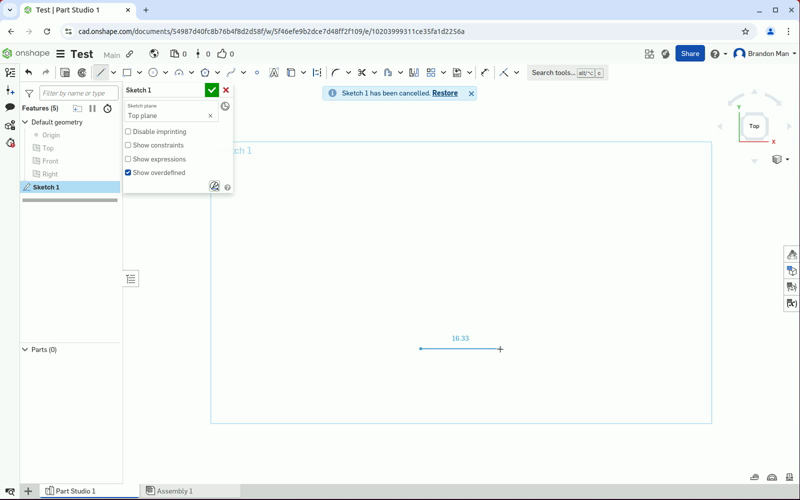
click(500, 348)
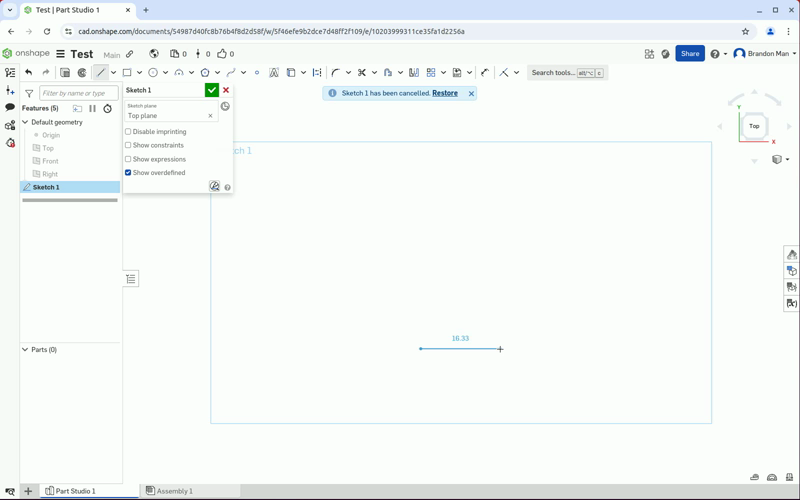
key_up(shift)
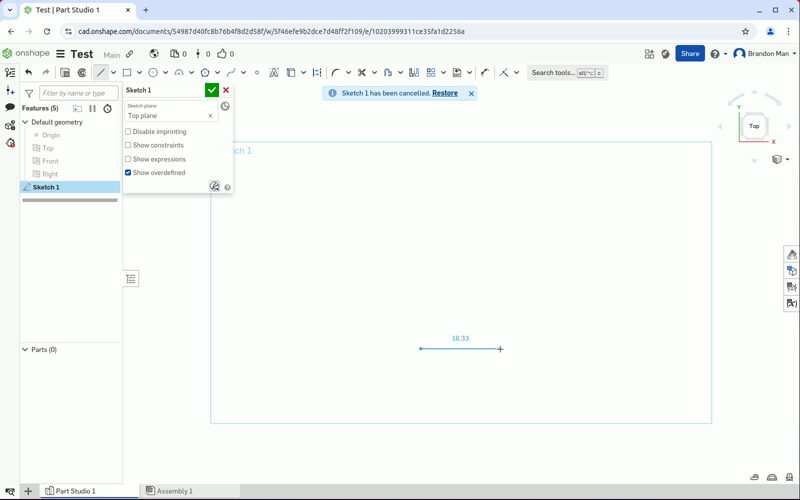
key_down(shift)
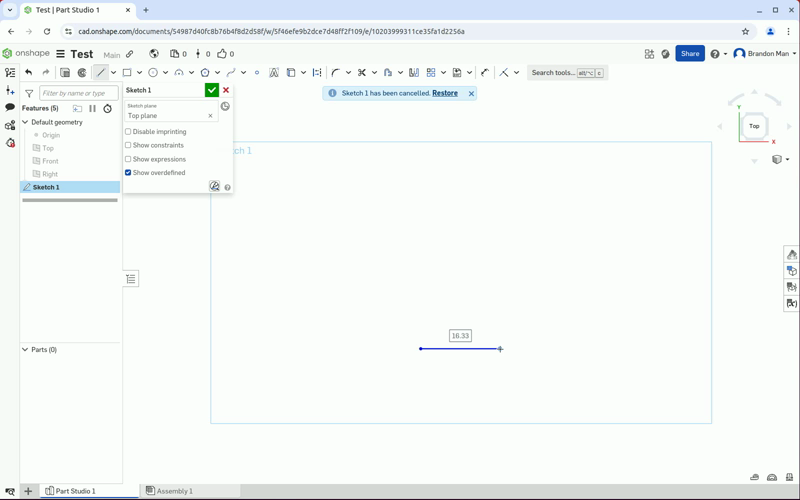
mouse_move(500, 216)
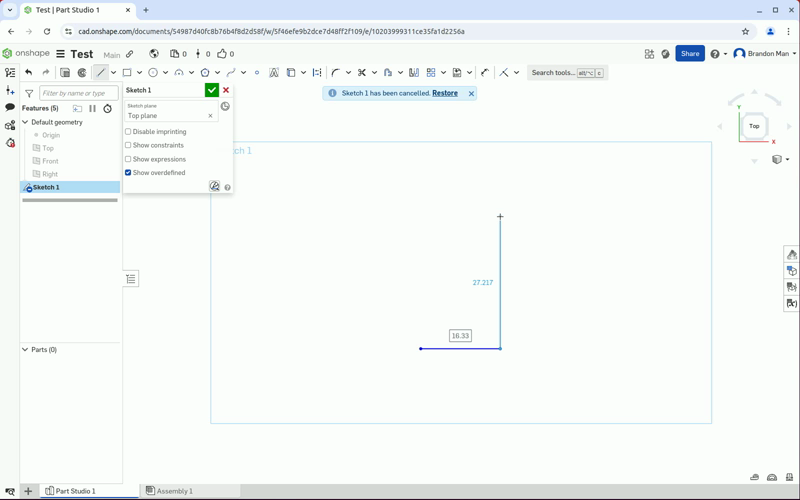
click(500, 216)
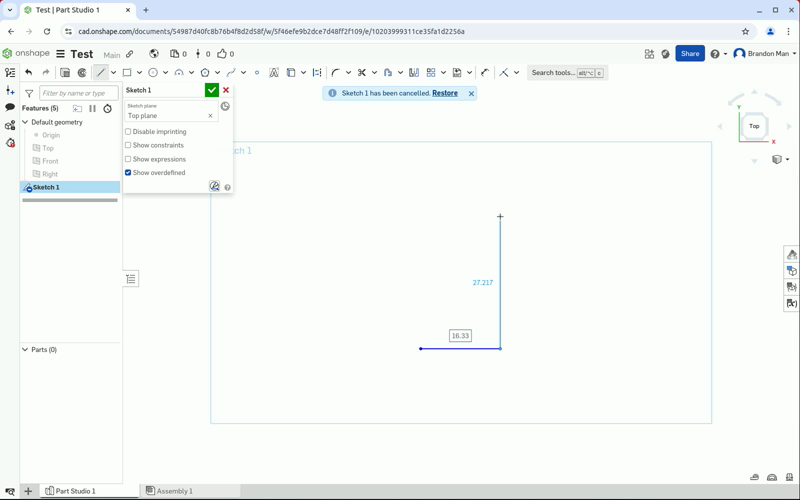
key_up(shift)
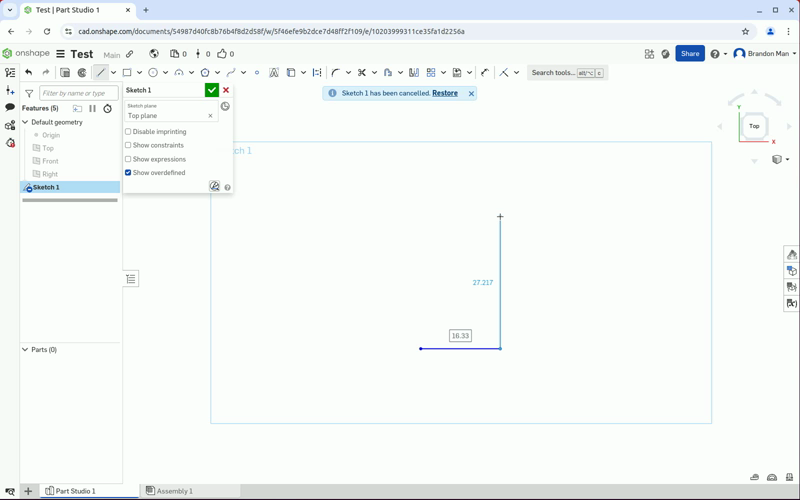
key_down(shift)
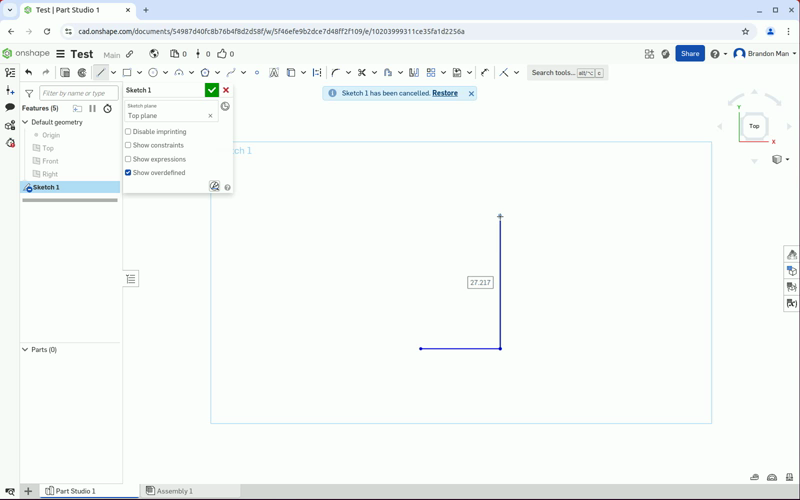
mouse_move(420, 216)
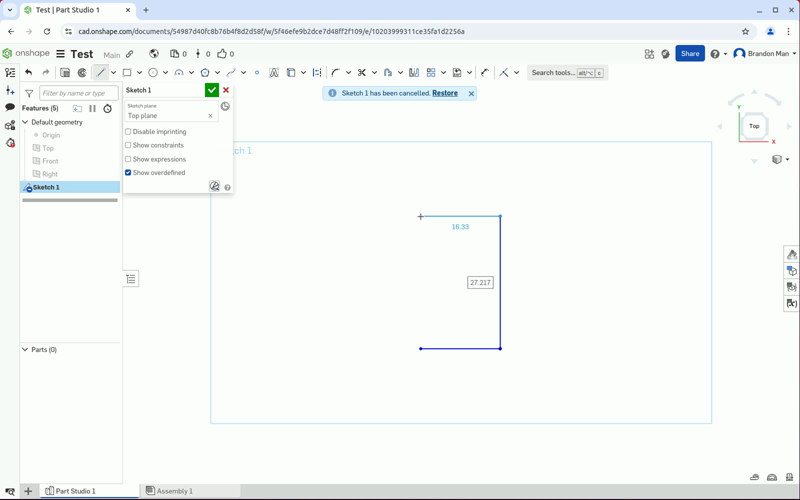
click(420, 216)
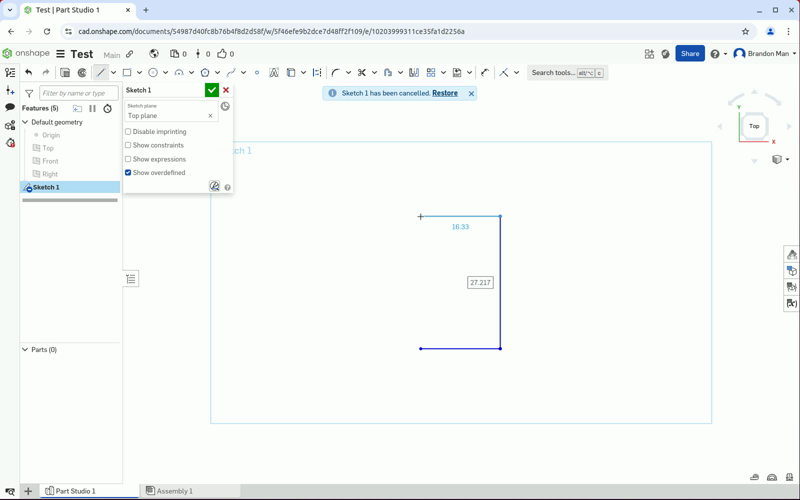
key_up(shift)
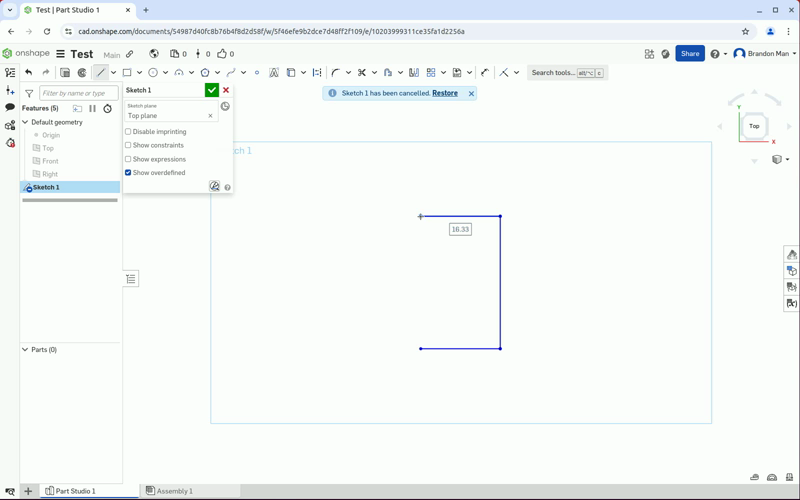
key_down(shift)
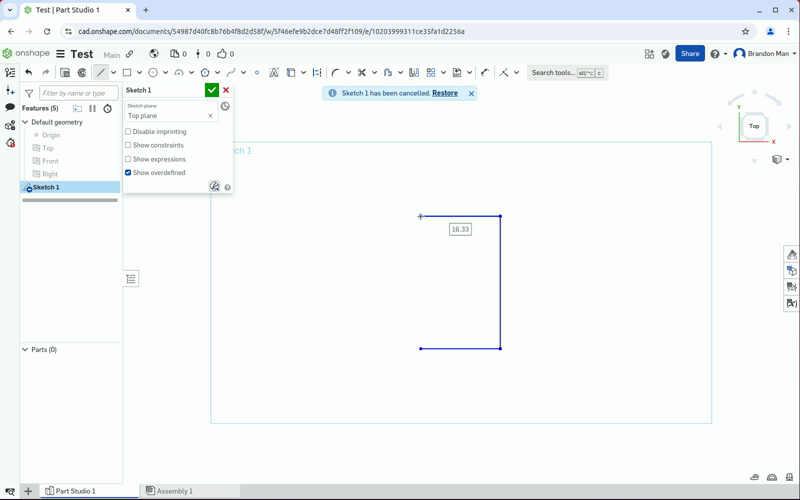
mouse_move(420, 348)
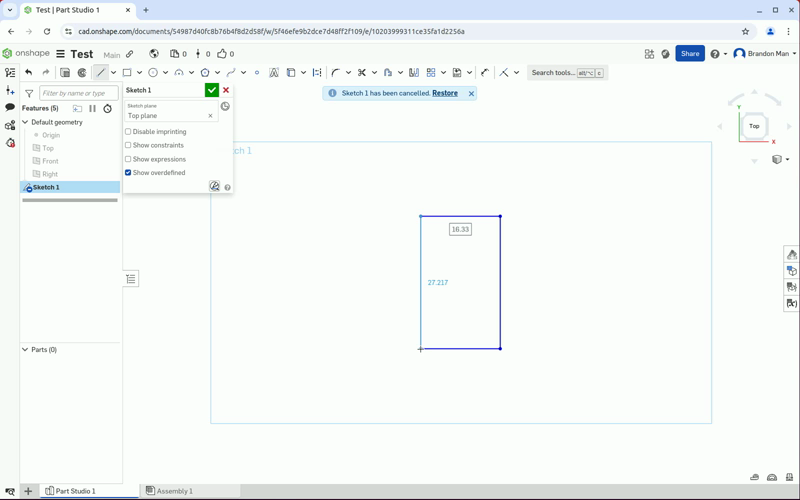
key_up(shift)
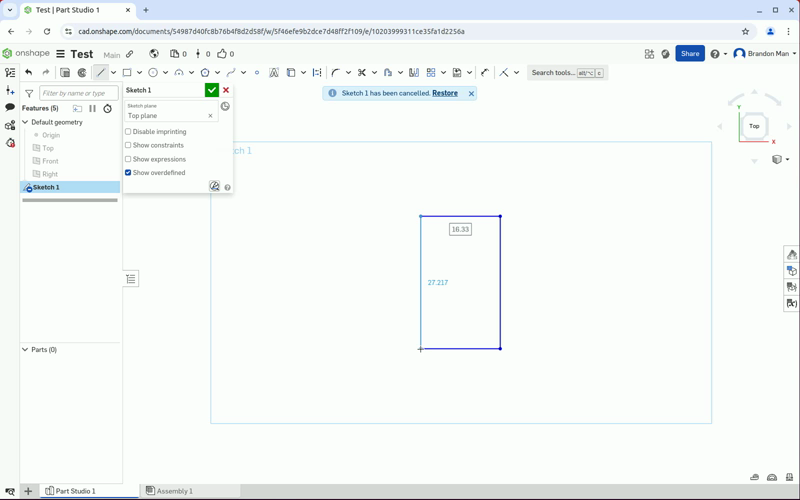
click(420, 348)
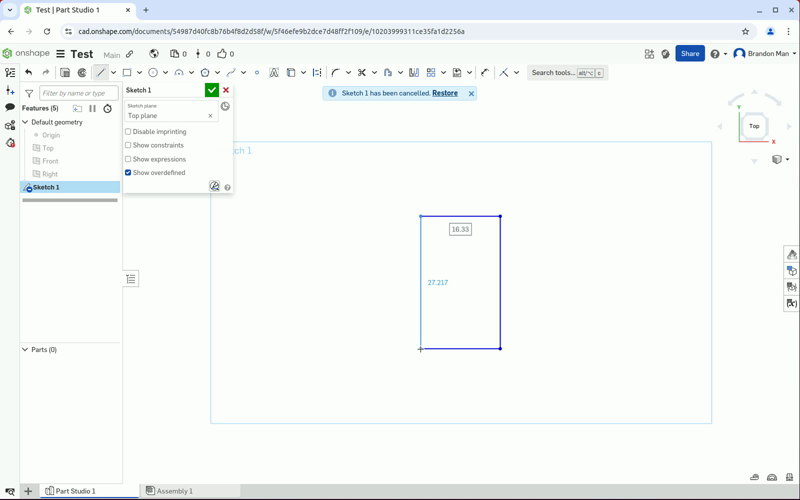
key(esc)
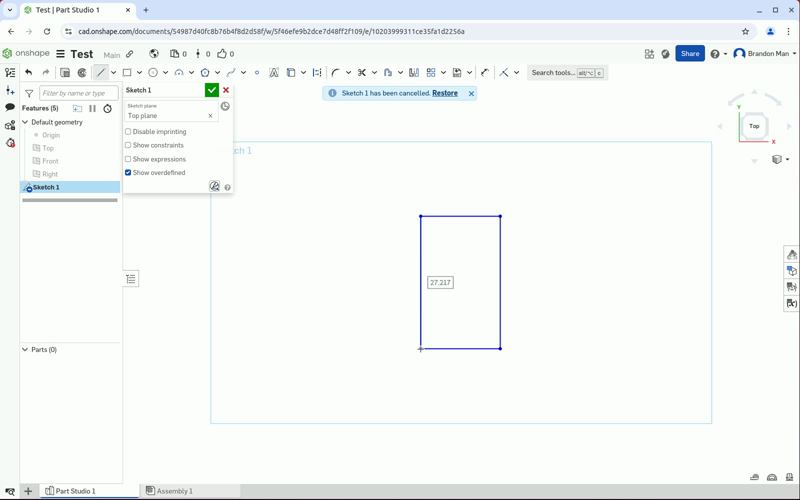
mouse_move(473, 320)
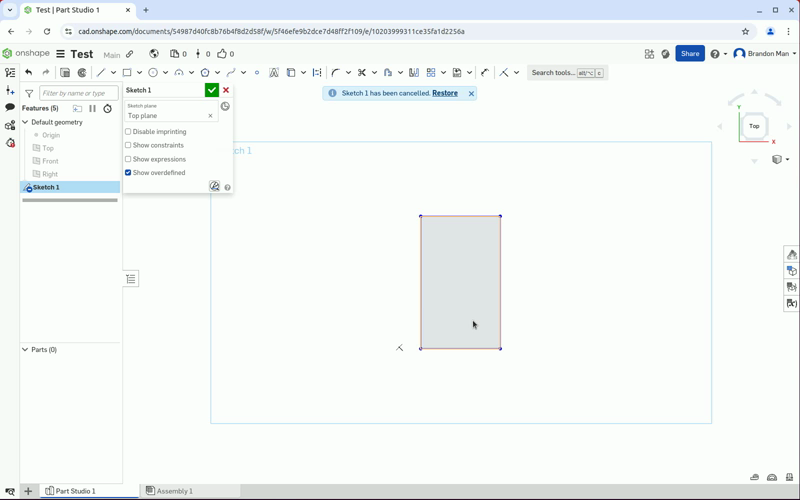
click(473, 320)
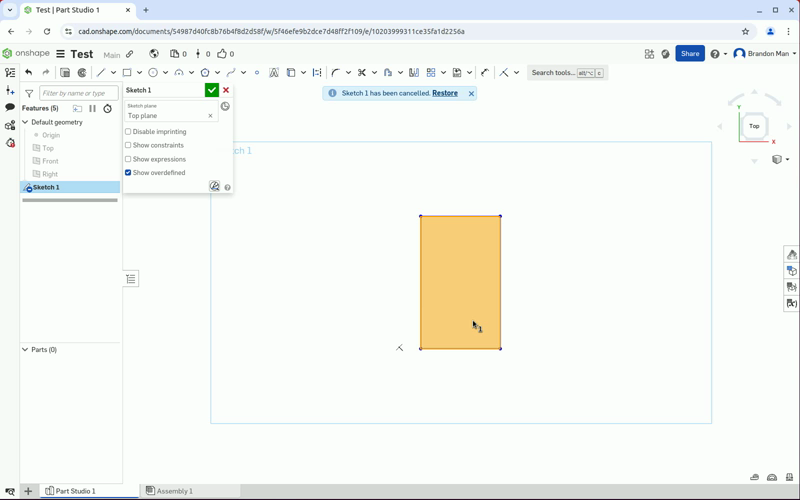
mouse_move(73, 352)
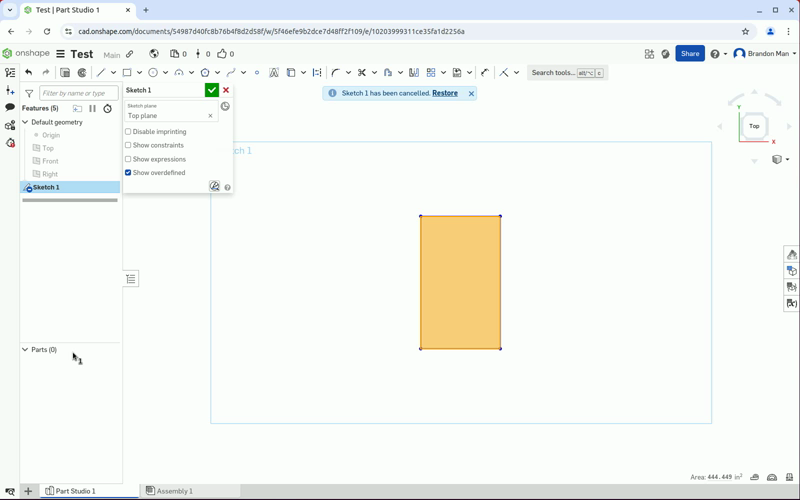
key(shift+y)
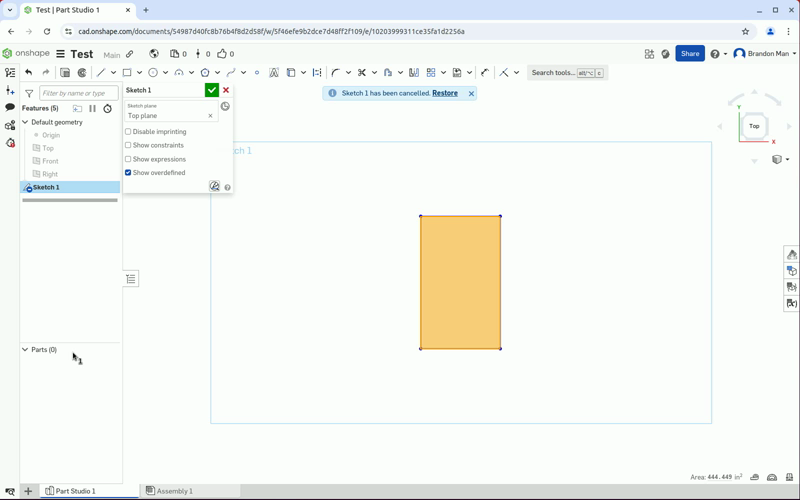
key(shift+e)
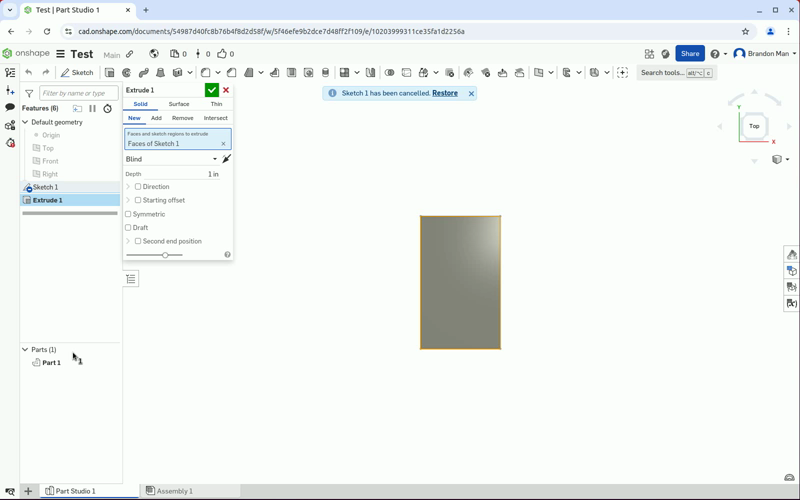
mouse_move(143, 106)
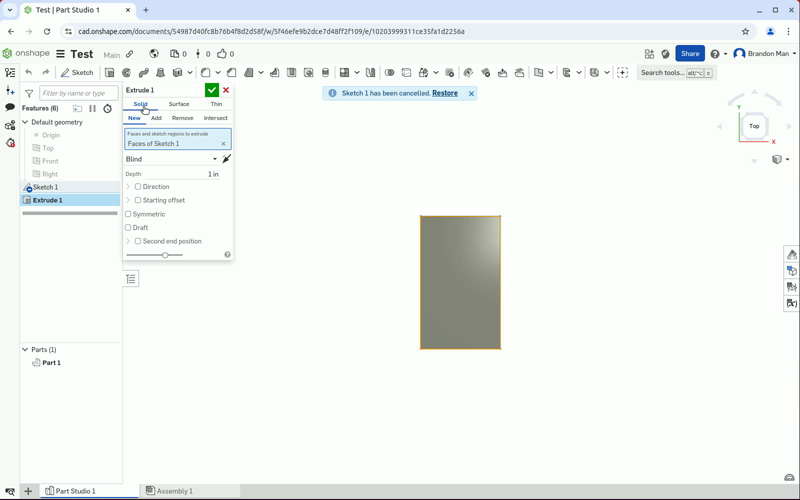
click(143, 106)
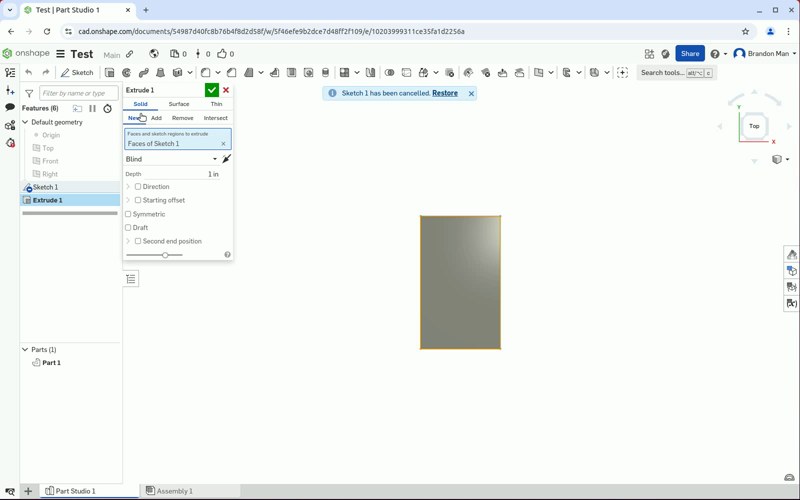
mouse_move(137, 120)
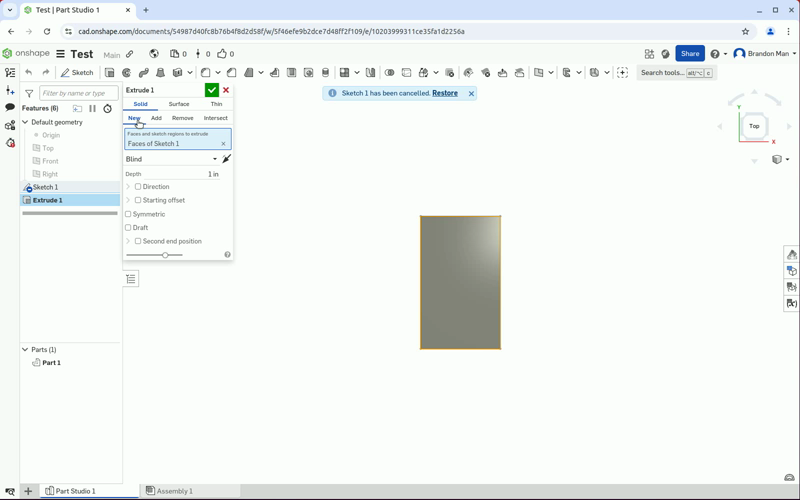
click(137, 120)
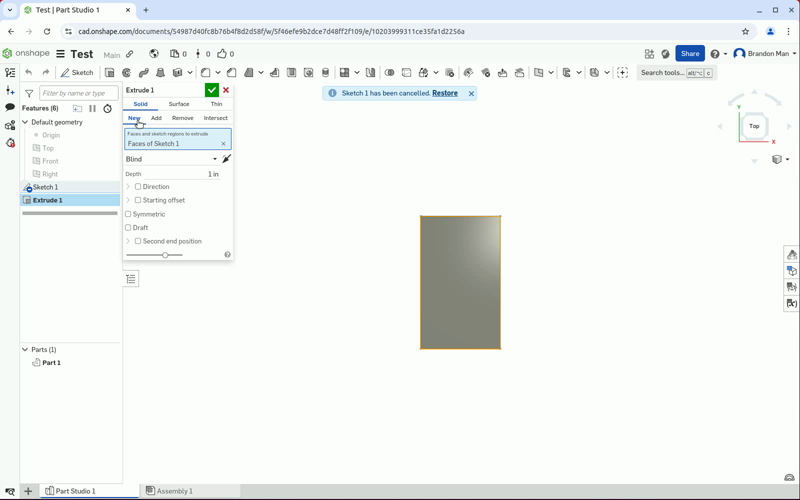
key(tab, 4)
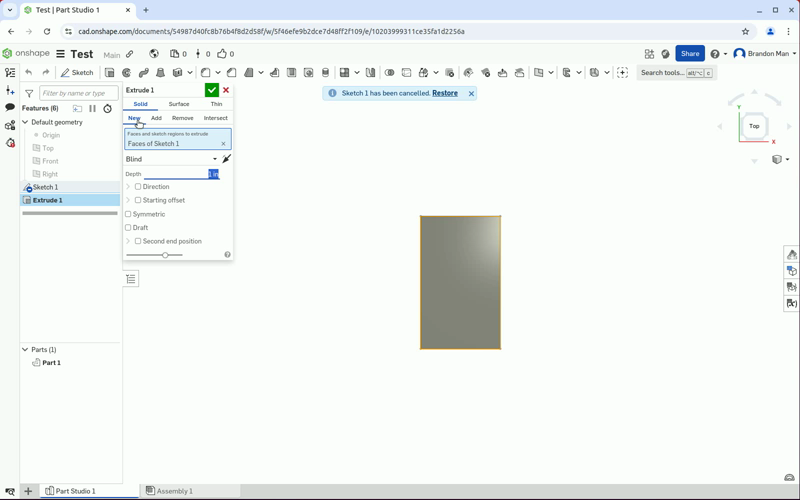
text(21.664)
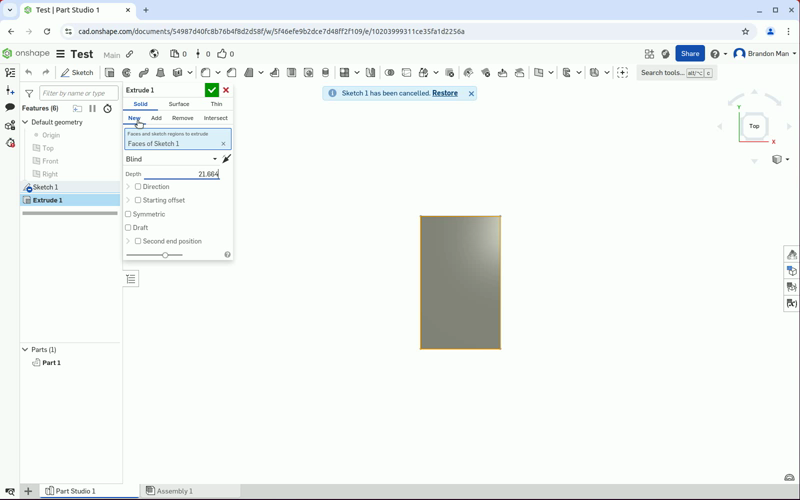
key(enter)
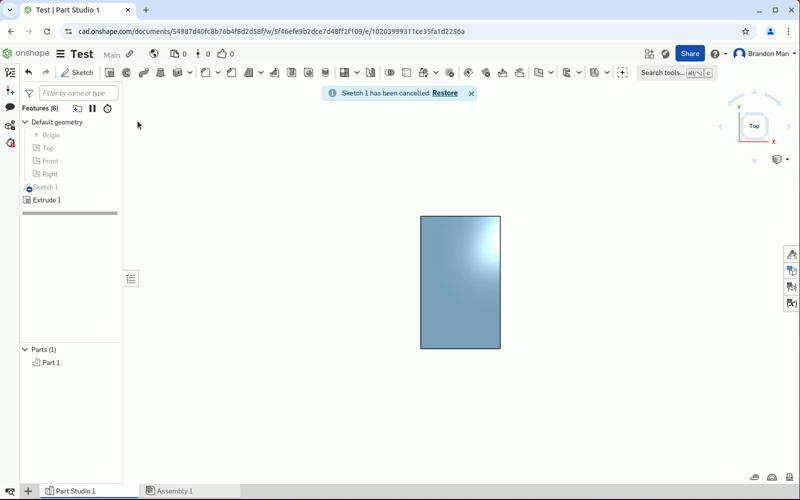
key(shift+h)
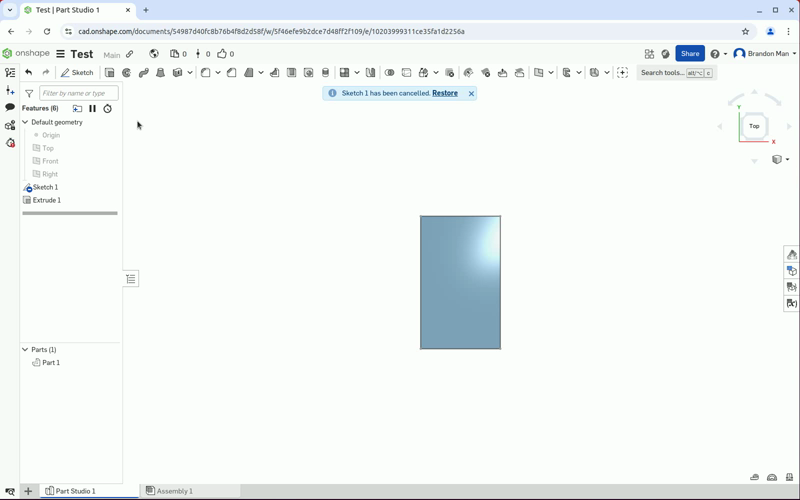
key(shift+h)
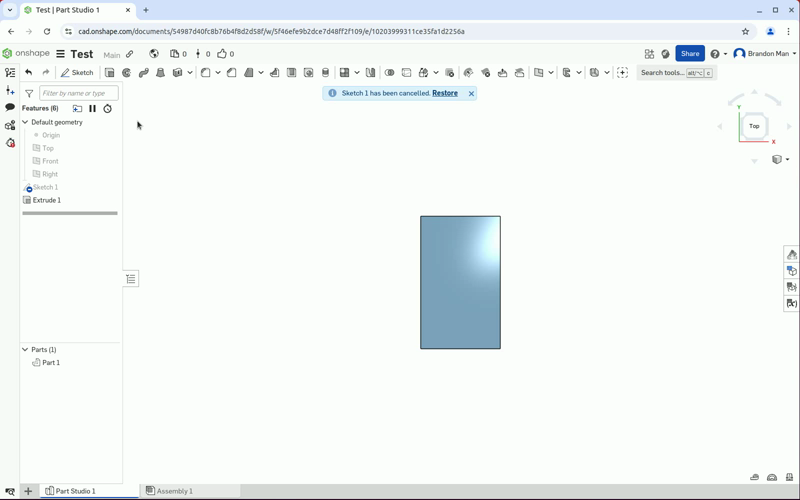
mouse_move(73, 189)
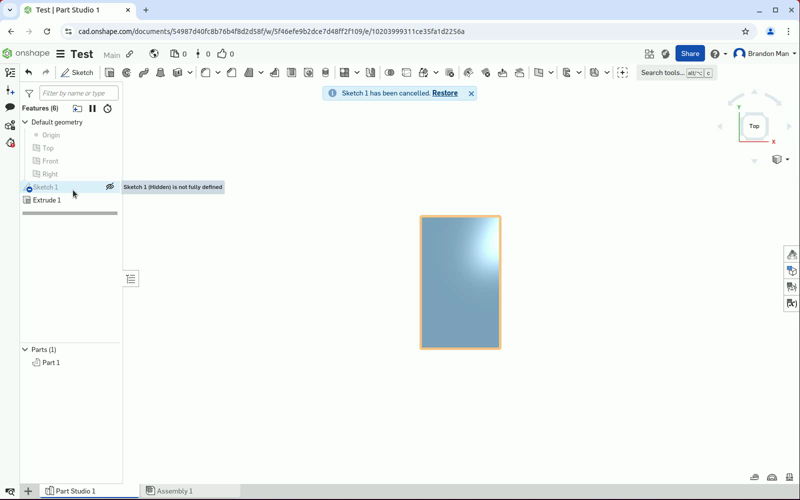
click(73, 189)
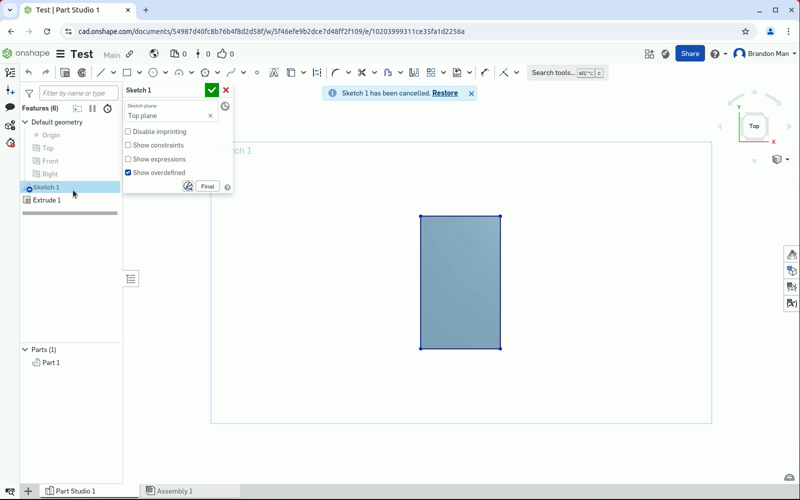
mouse_move(229, 92)
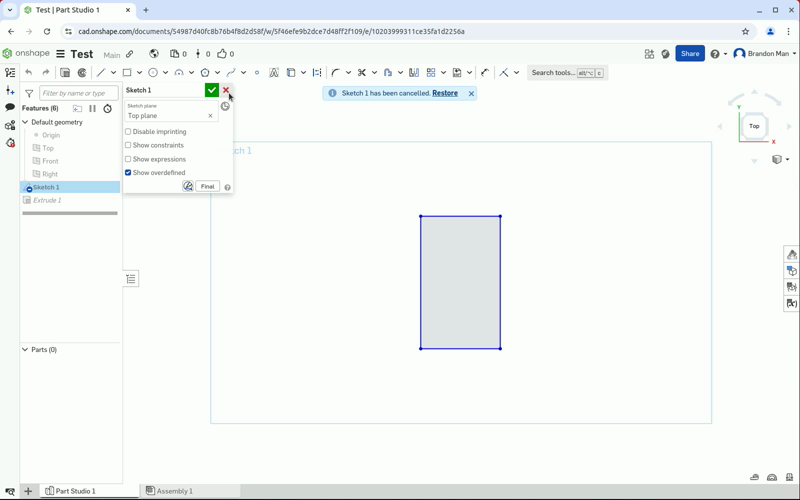
click(229, 92)
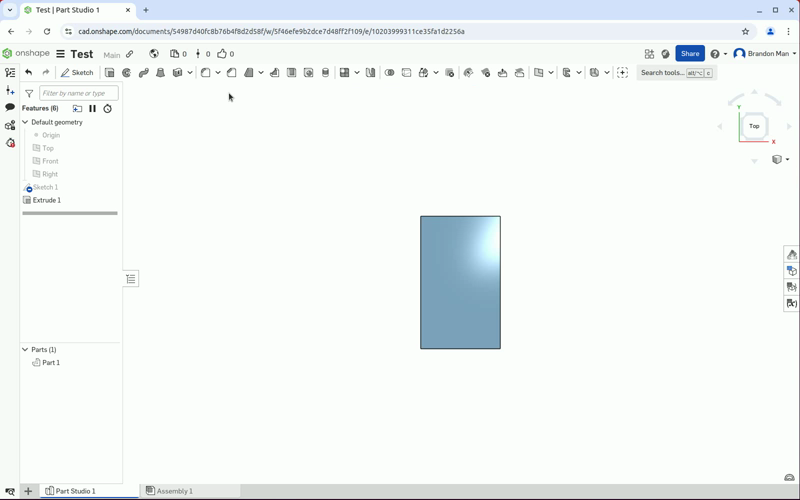
mouse_move(73, 352)
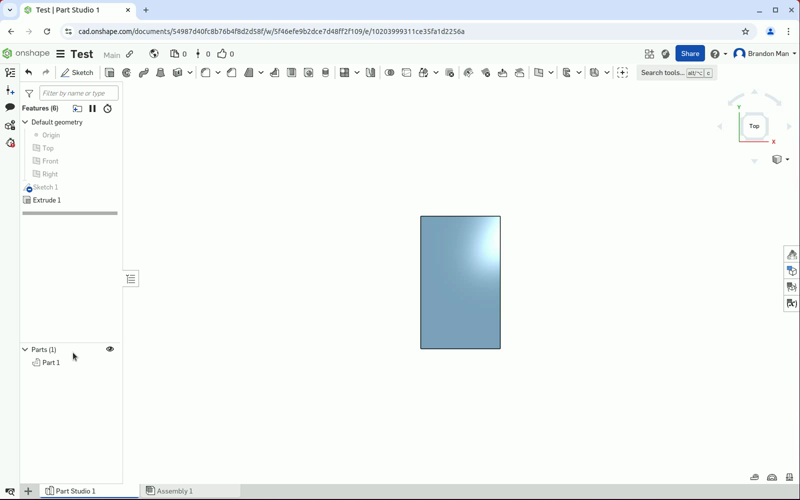
key(y)
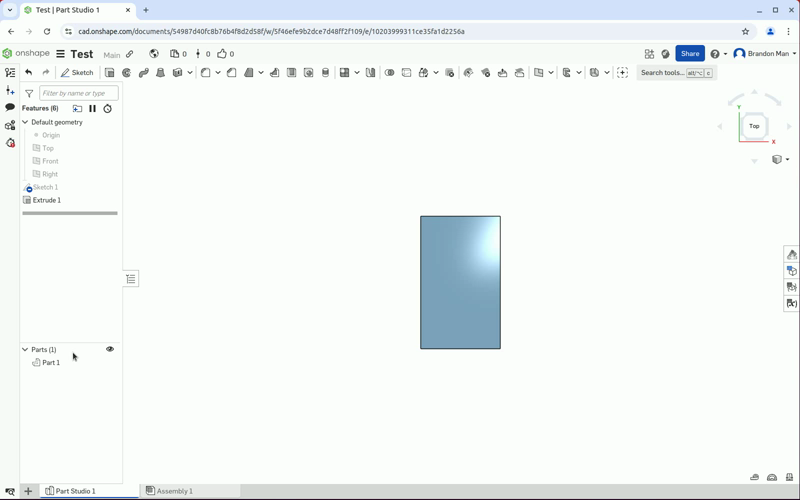
key(shift+p)
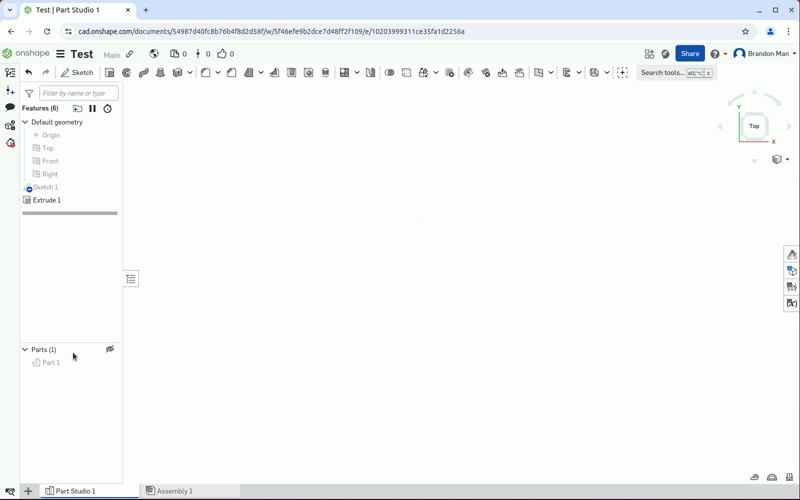
key(space)
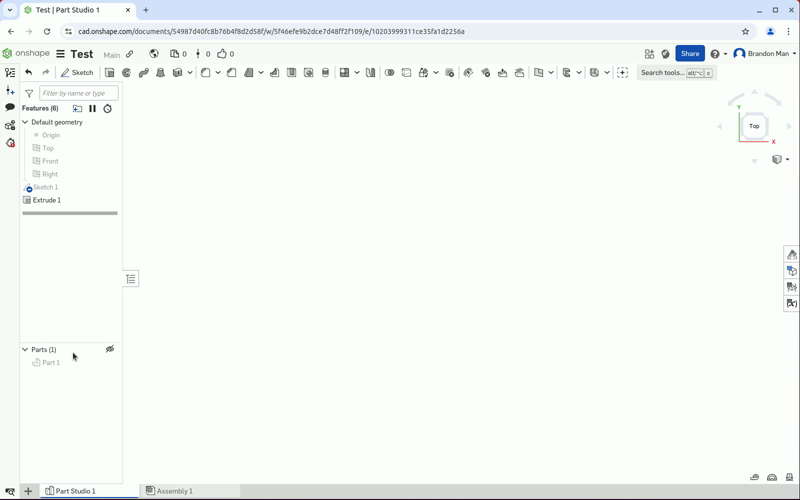
key_down(shift)
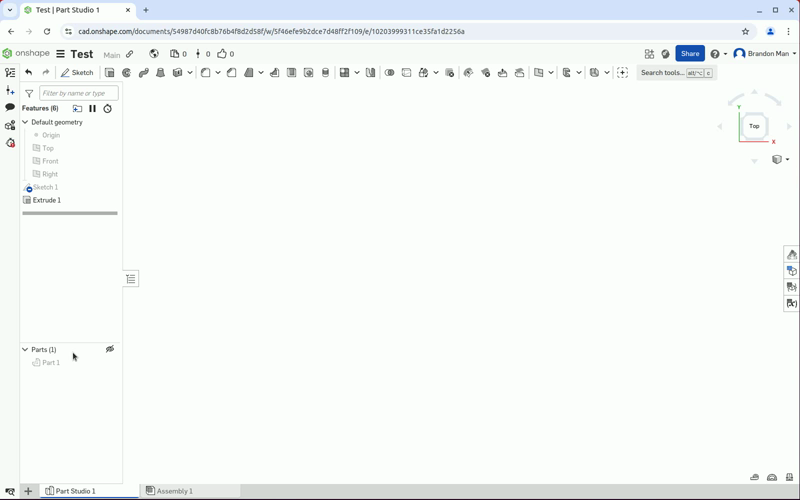
key(up)
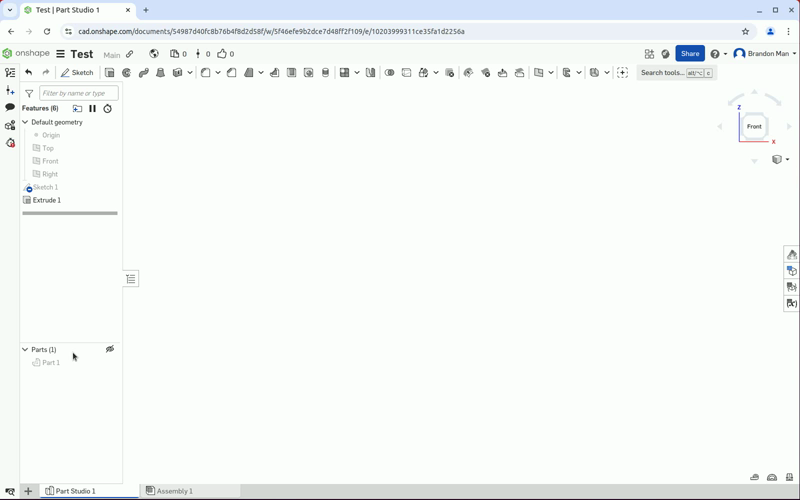
key_up(shift)
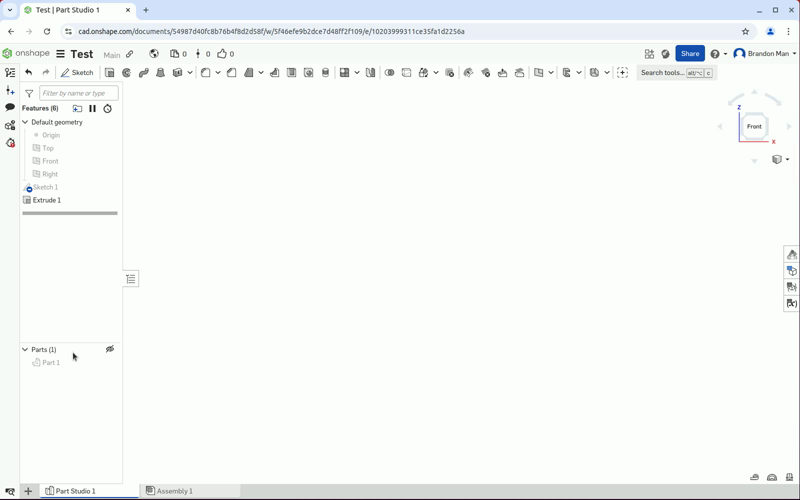
key(space)
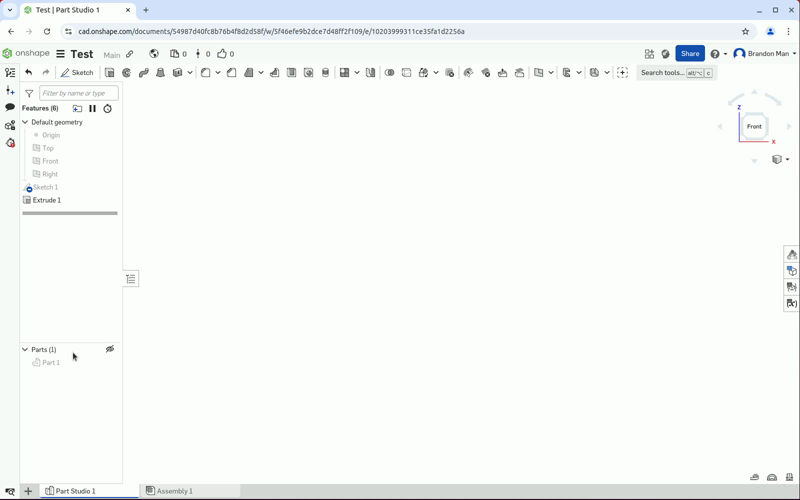
key_down(shift)
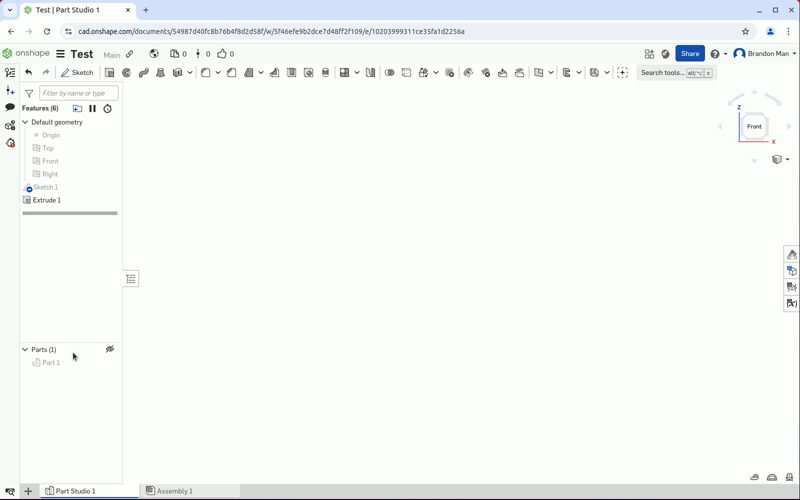
key(left)
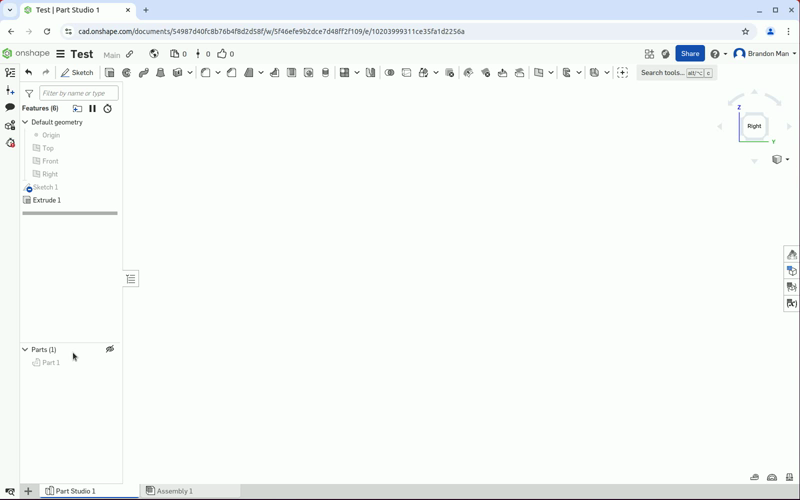
key_up(shift)
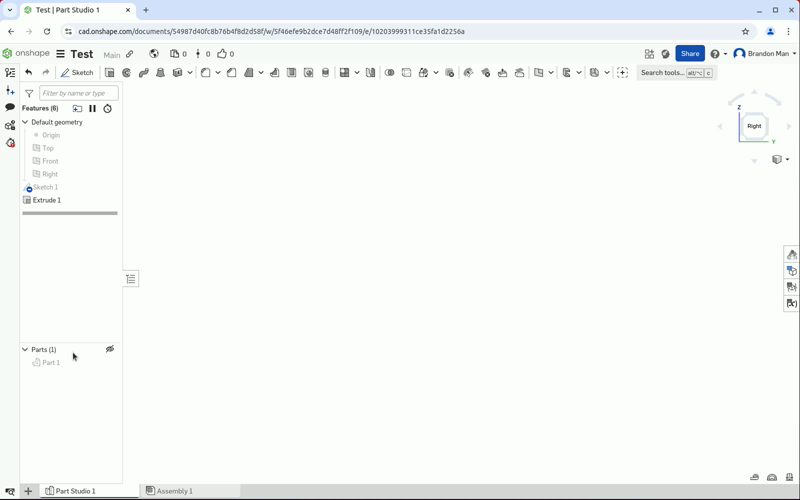
mouse_move(73, 352)
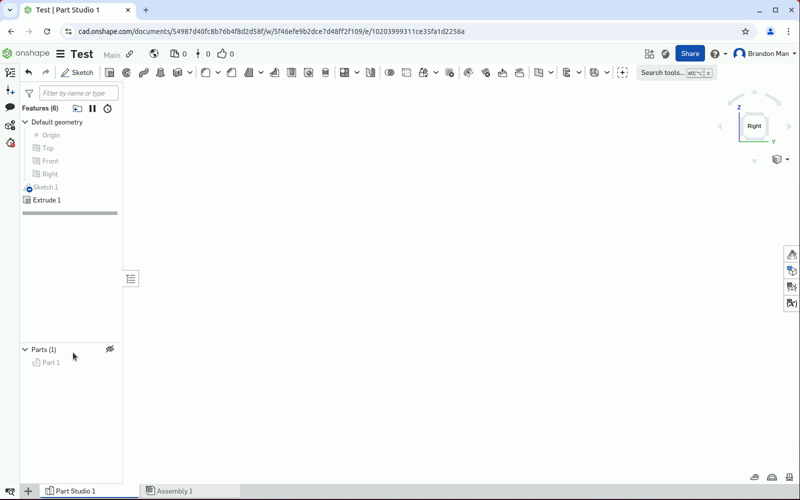
key(shift+y)
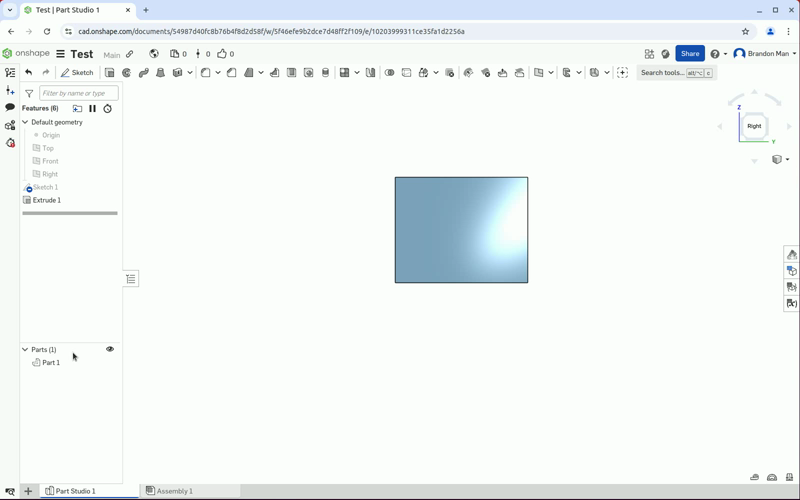
mouse_move(541, 75)
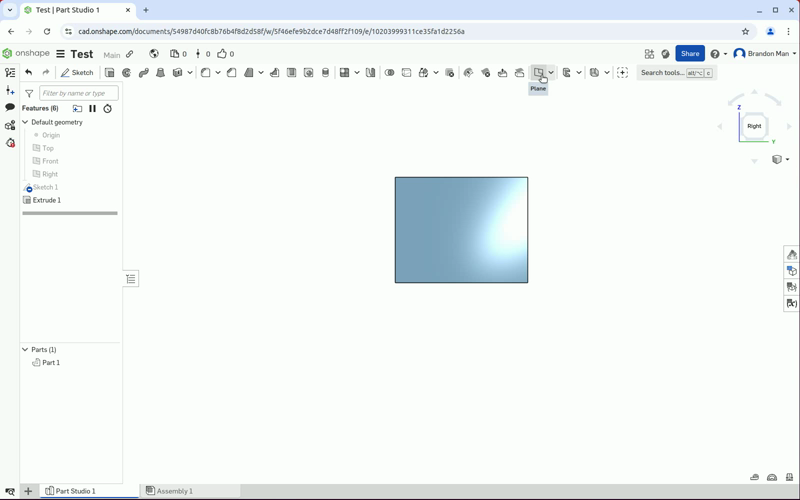
click(541, 75)
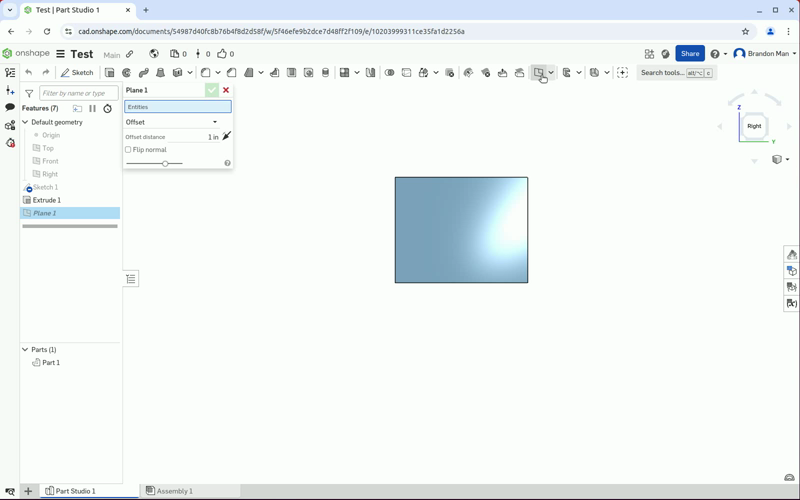
mouse_move(73, 176)
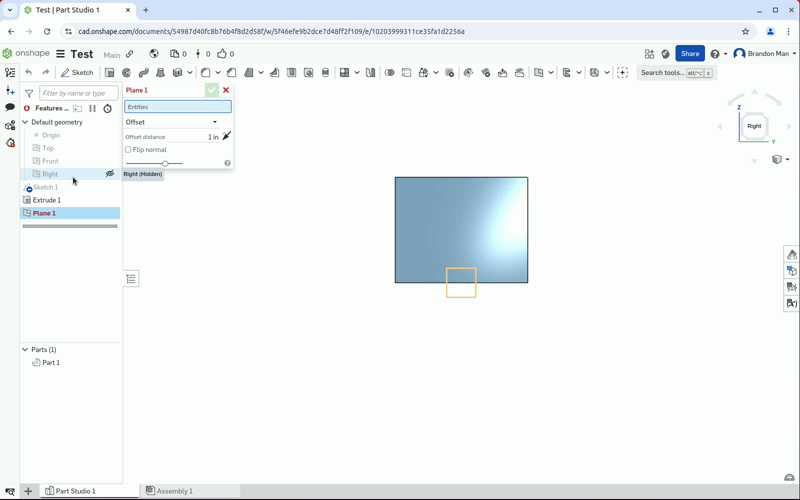
click(73, 176)
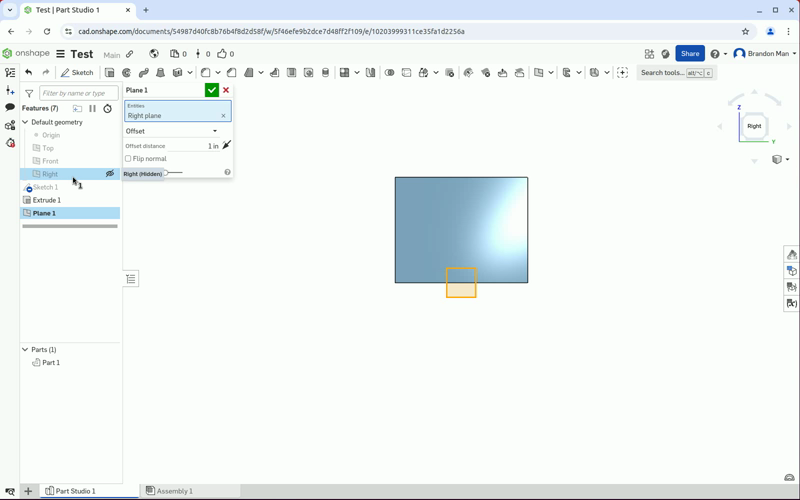
key(tab, 2)
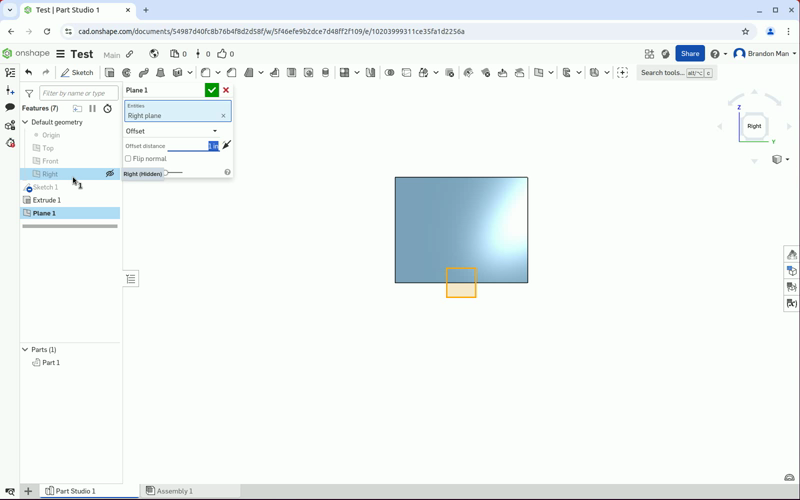
text(8.196)
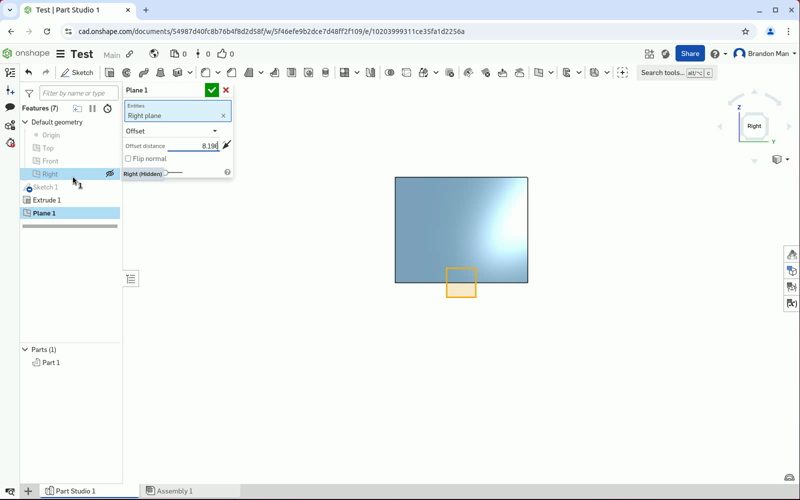
key(enter, 2)
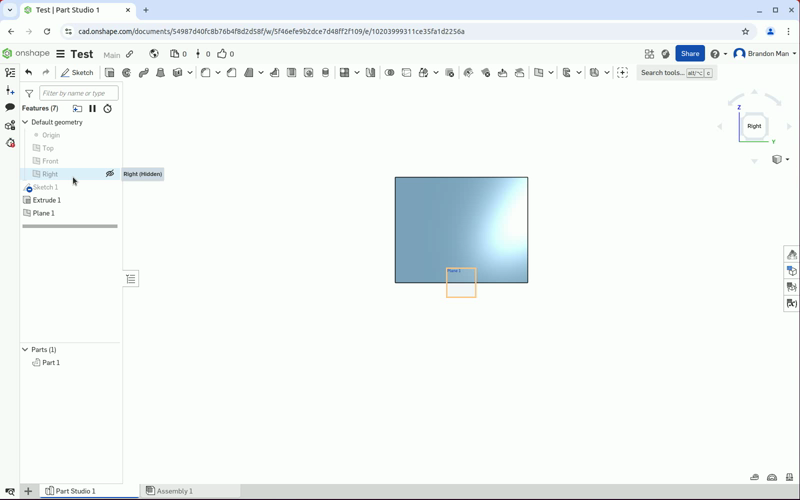
key(shift+s)
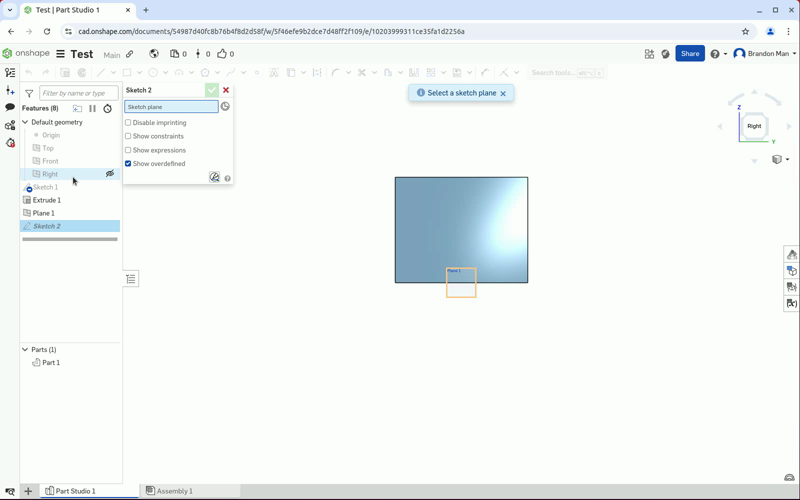
mouse_move(73, 215)
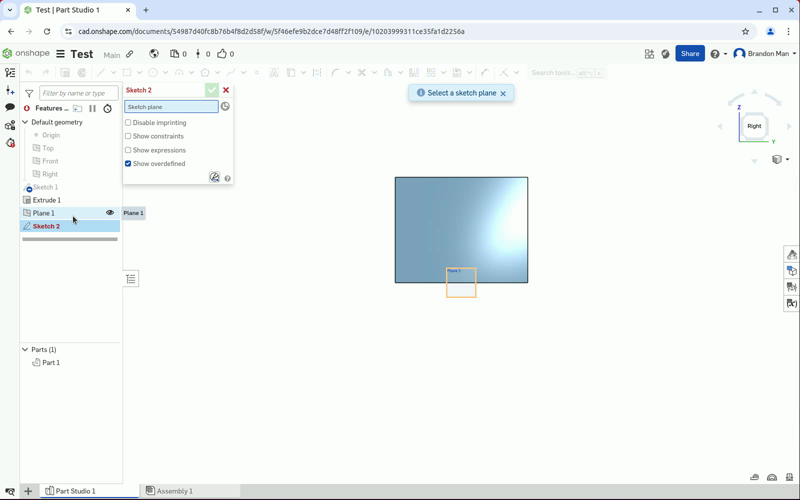
click(73, 215)
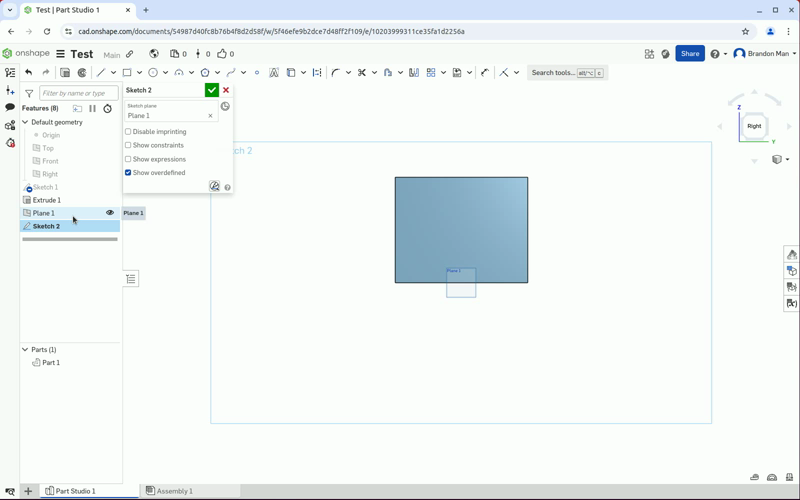
mouse_move(73, 352)
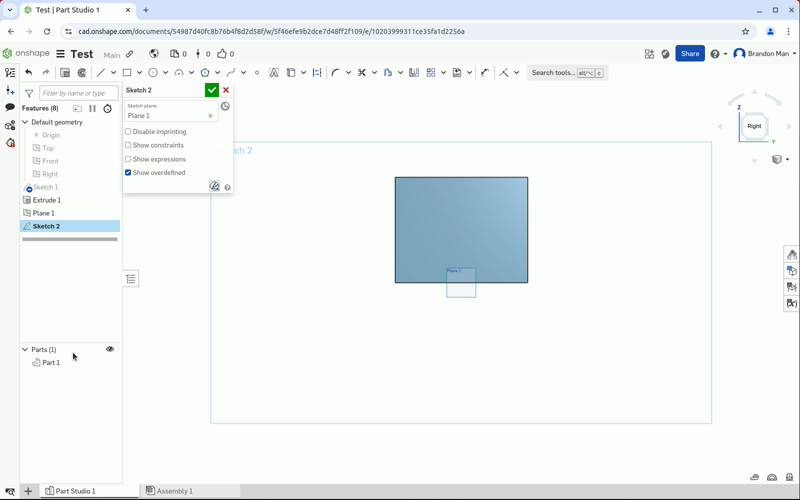
key(y)
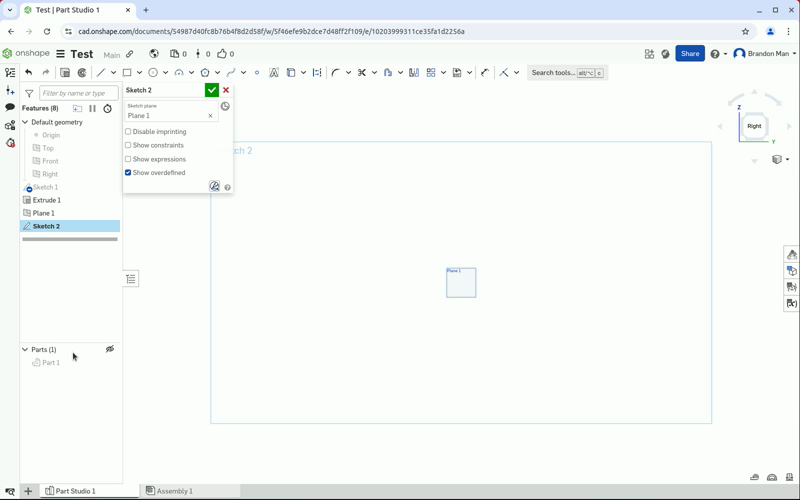
key(l)
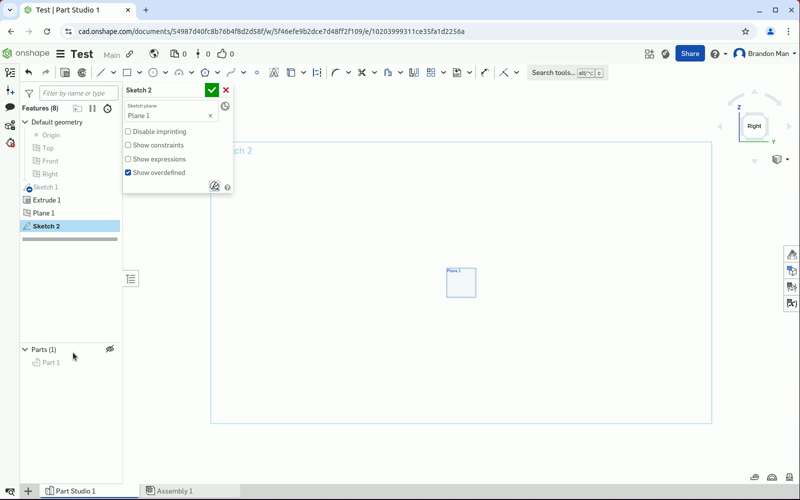
key_down(shift)
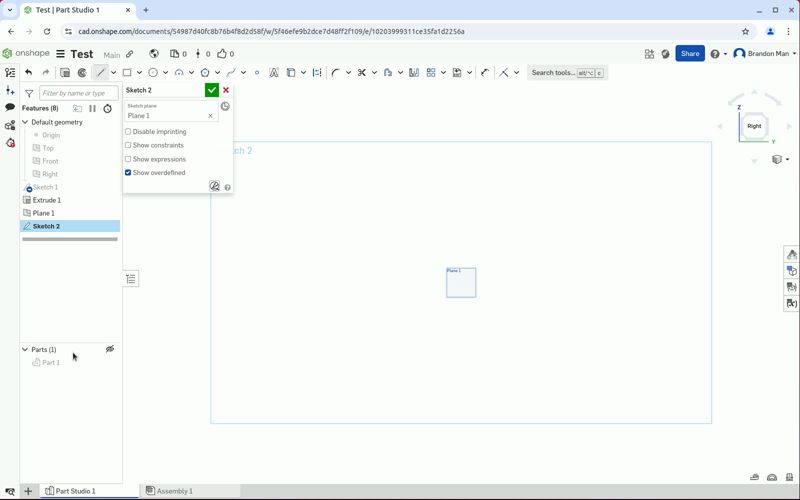
mouse_move(395, 282)
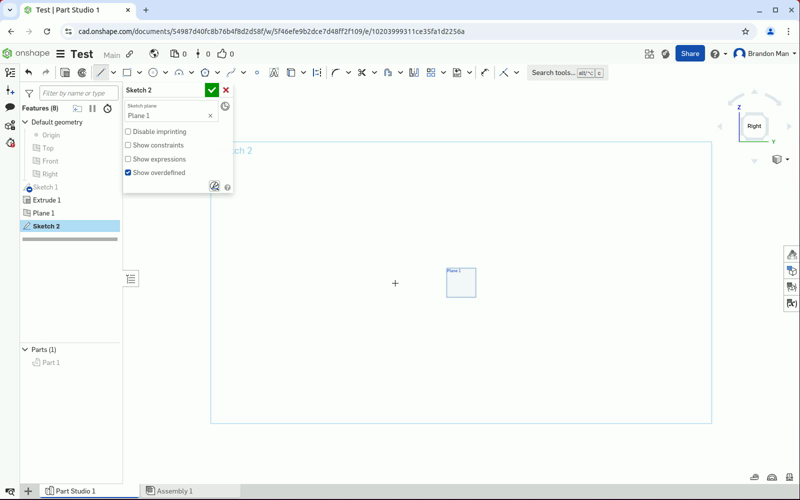
click(395, 282)
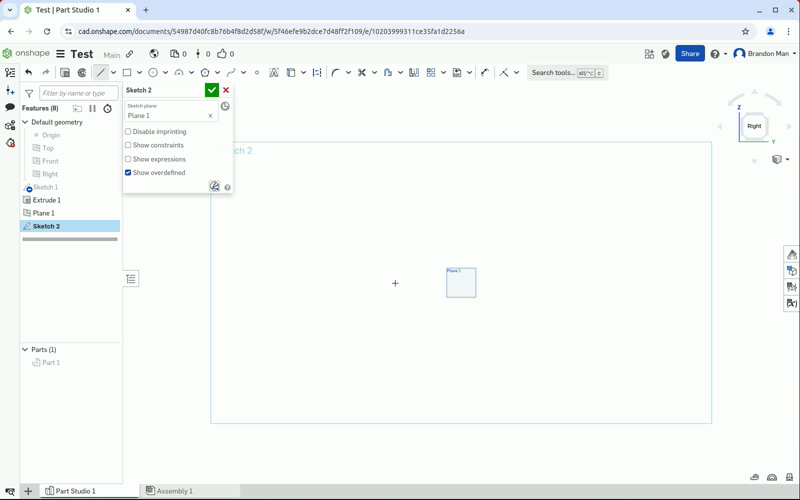
key_up(shift)
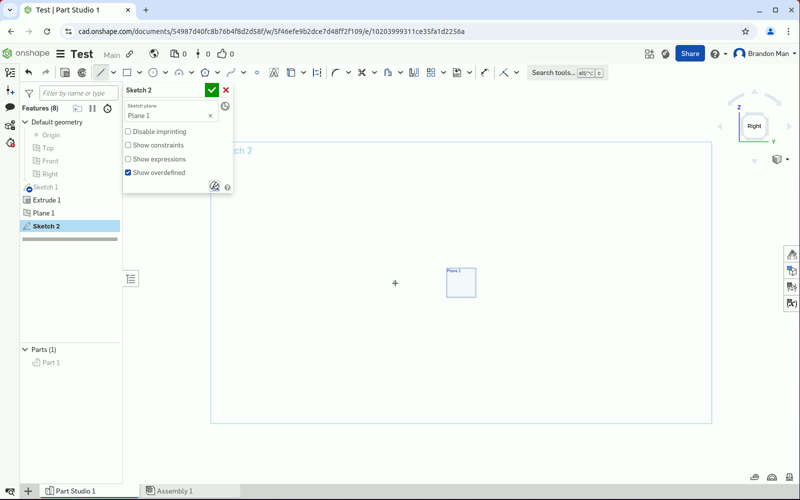
key_down(shift)
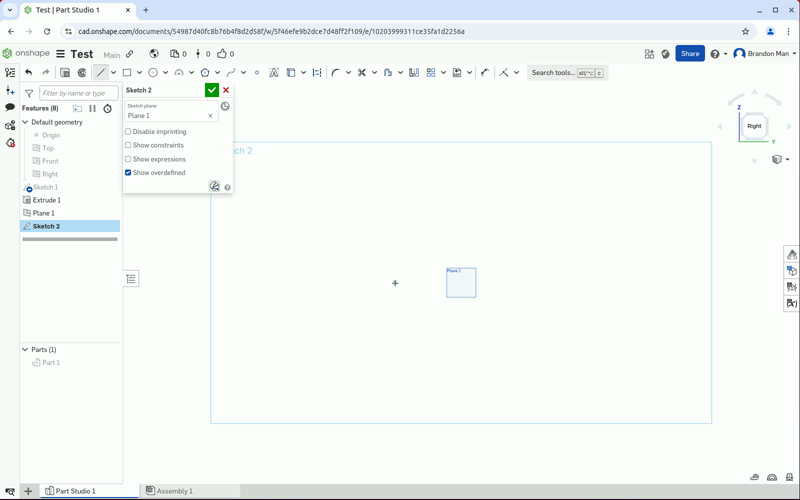
mouse_move(527, 282)
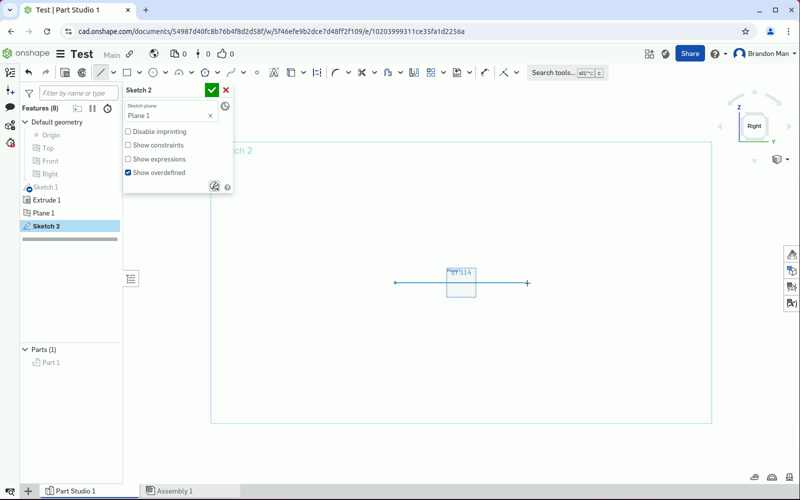
click(527, 282)
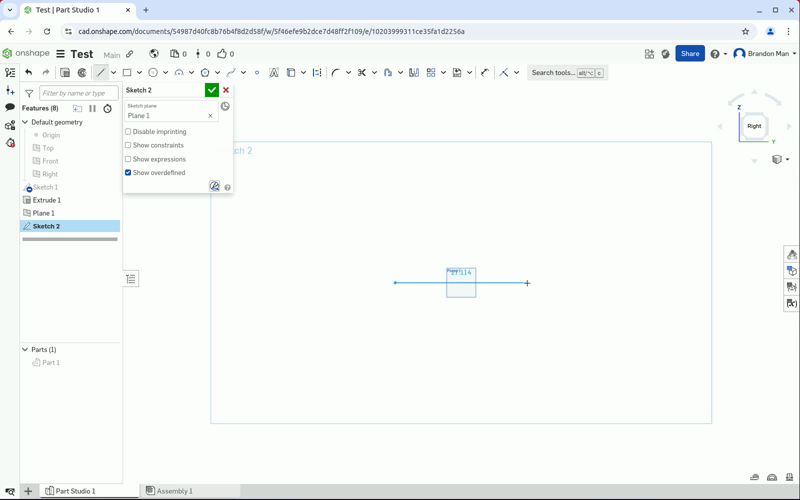
key_up(shift)
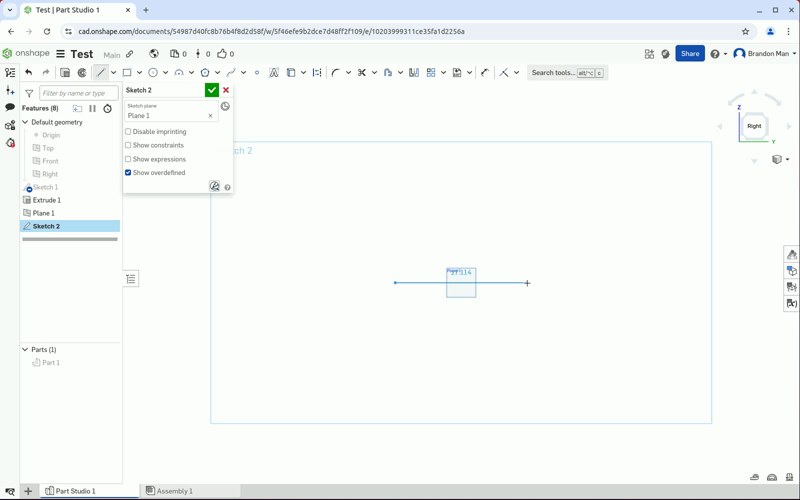
key_down(shift)
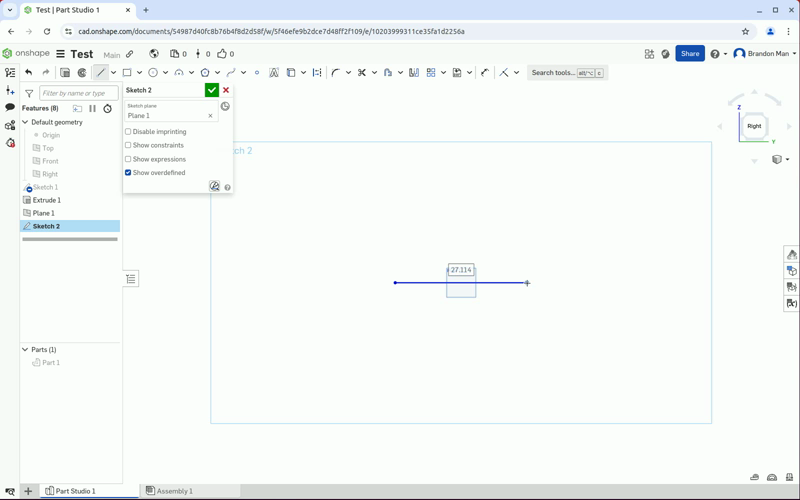
mouse_move(557, 282)
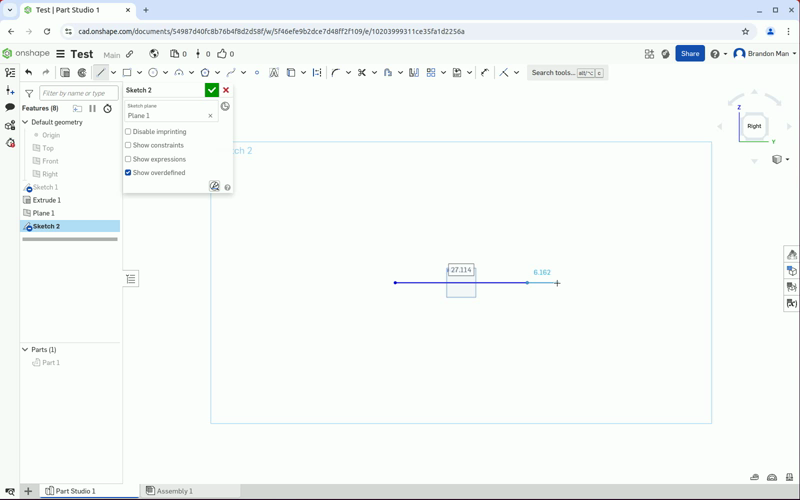
mouse_move(527, 271)
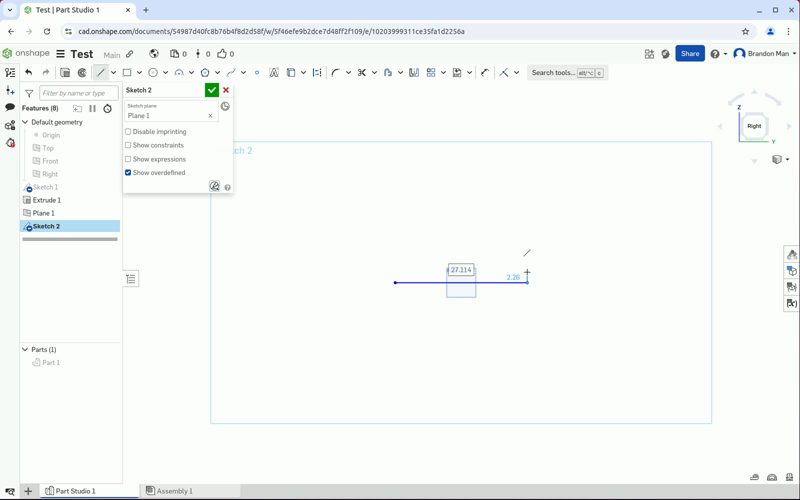
click(527, 271)
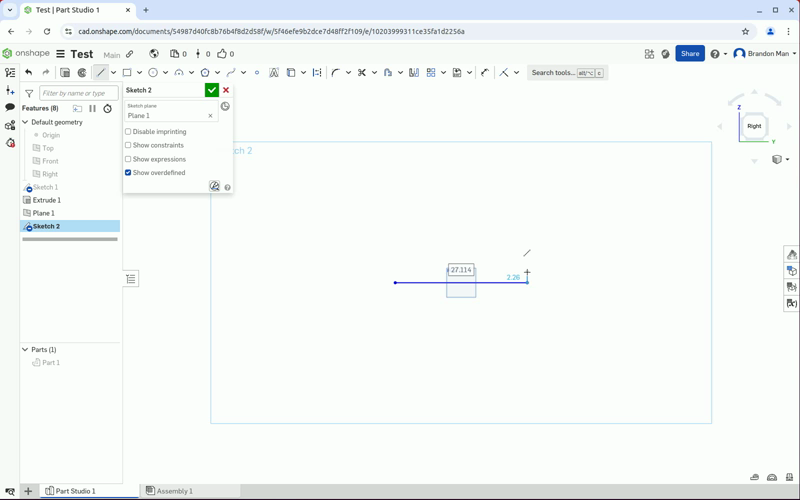
key_up(shift)
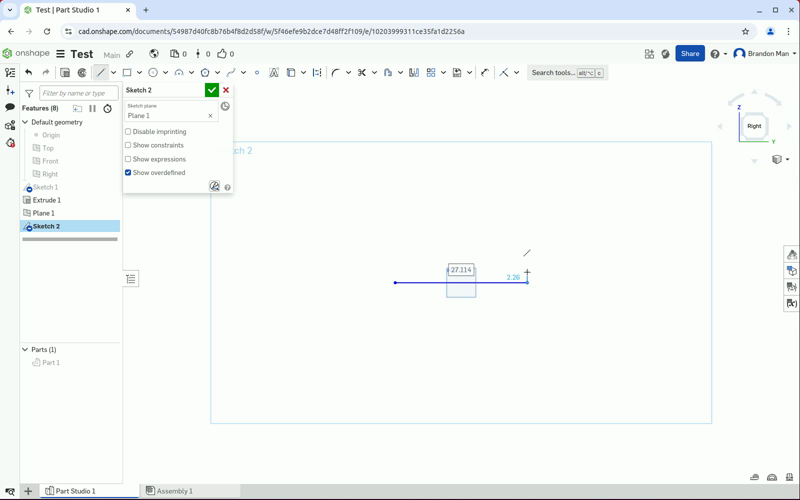
key_down(shift)
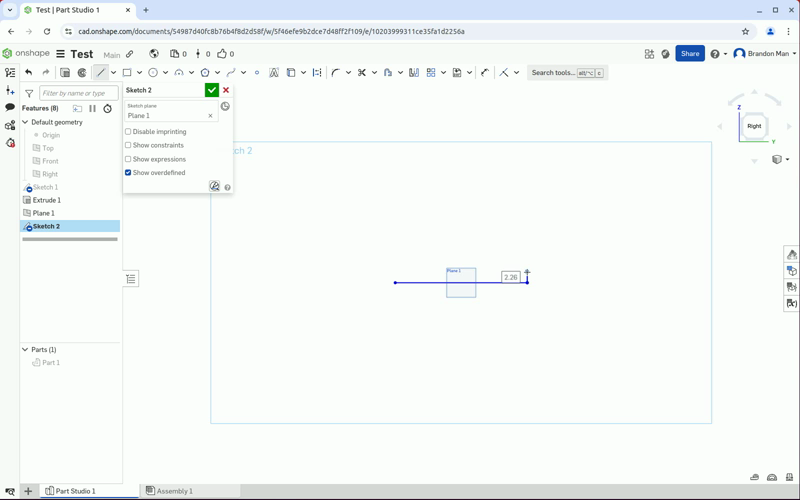
mouse_move(395, 271)
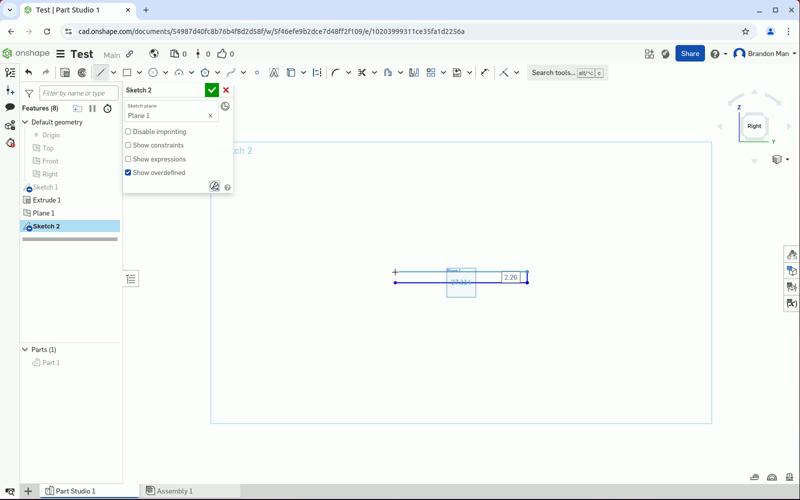
click(395, 271)
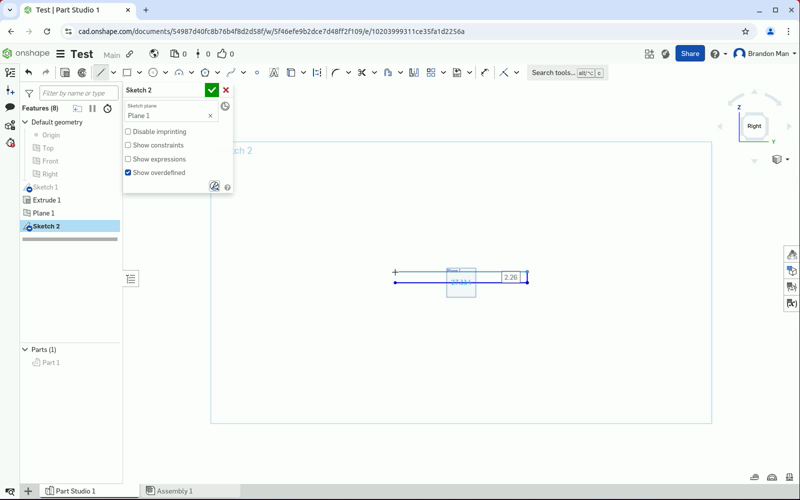
key_up(shift)
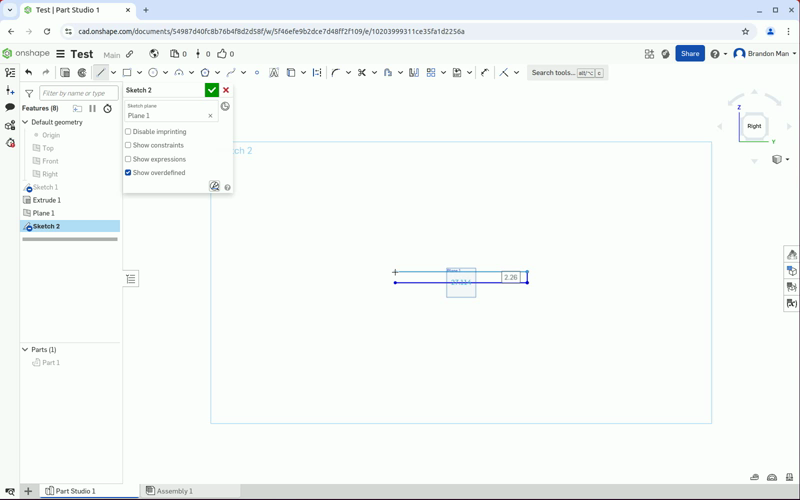
mouse_move(425, 271)
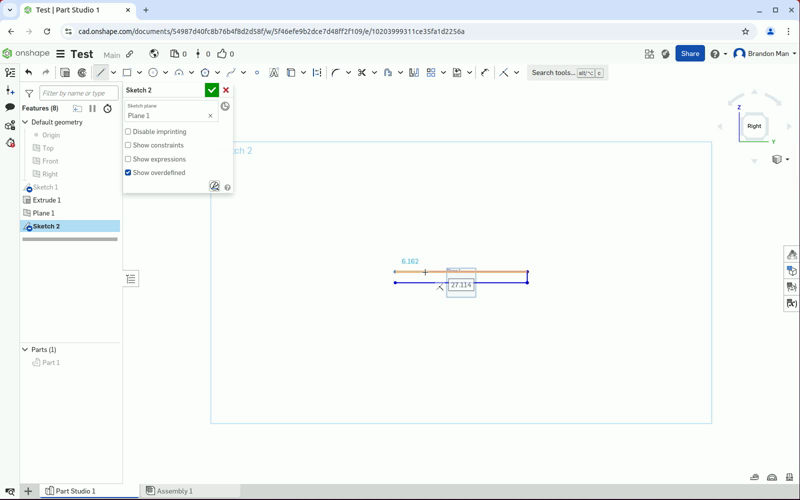
key_down(shift)
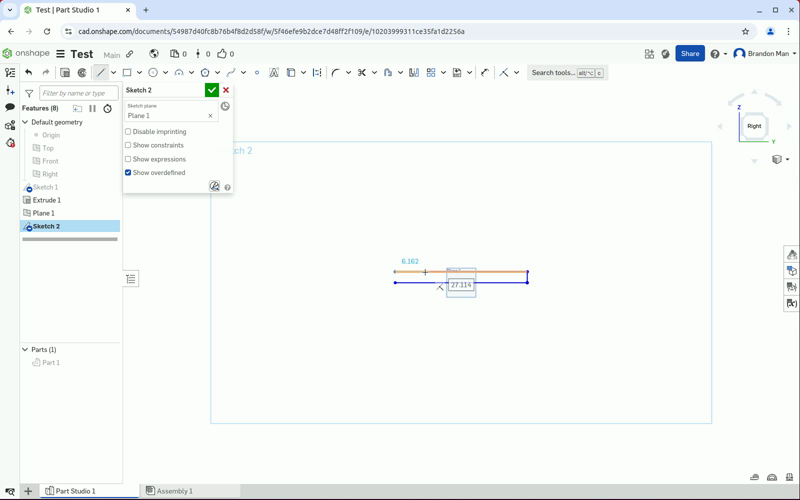
mouse_move(395, 282)
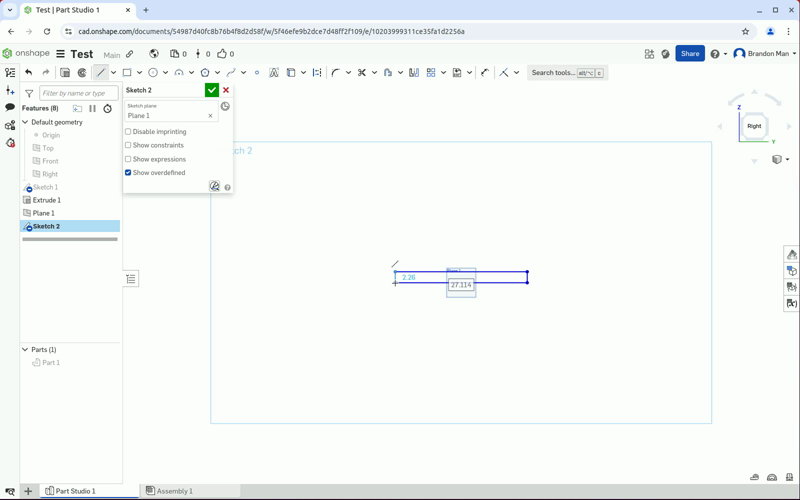
key_up(shift)
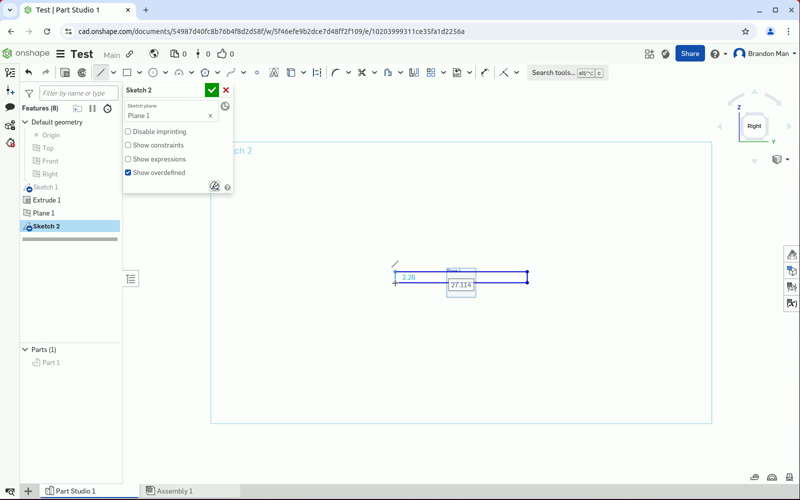
click(395, 282)
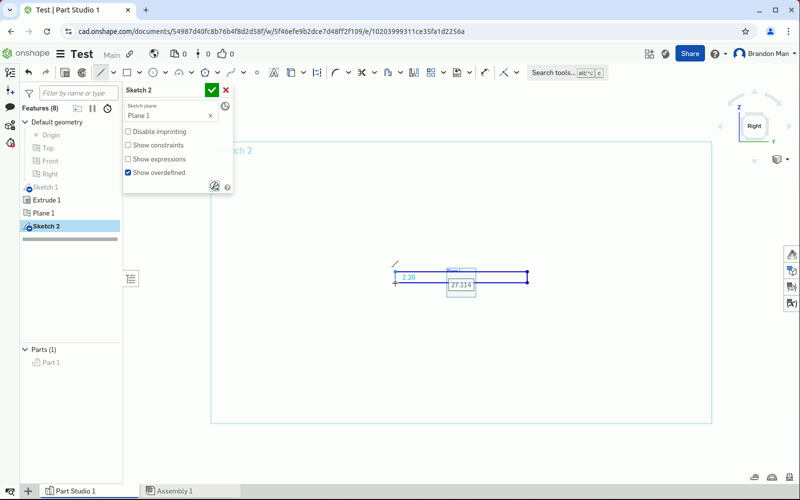
key(esc)
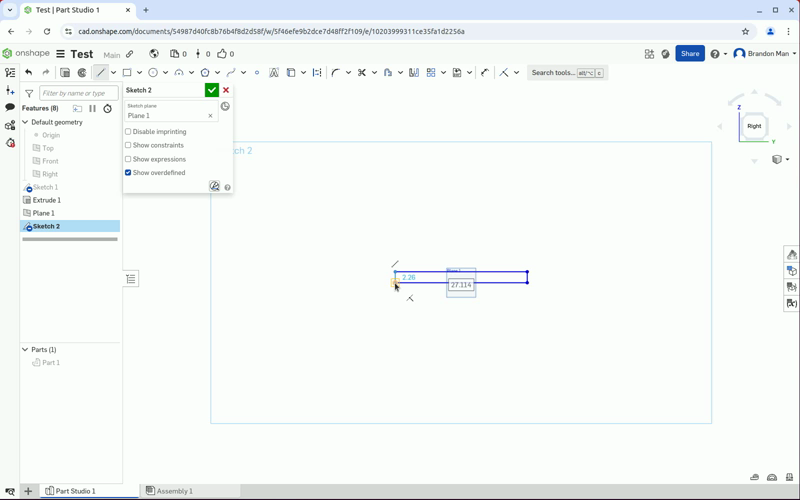
mouse_move(439, 273)
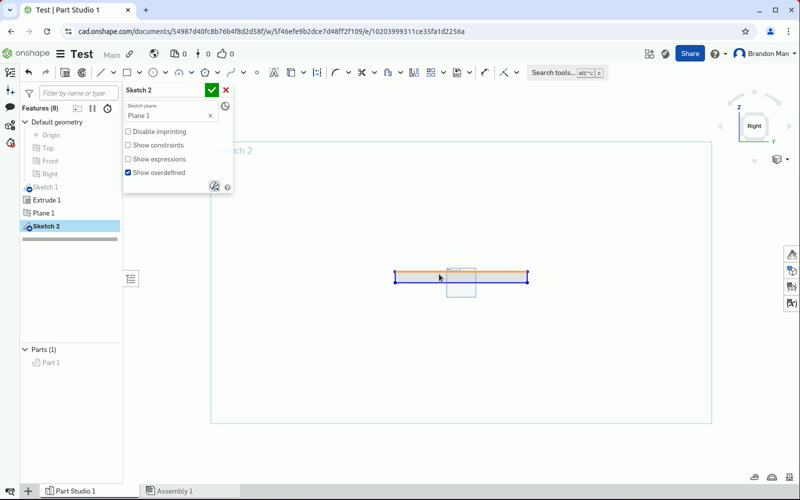
scroll(6)
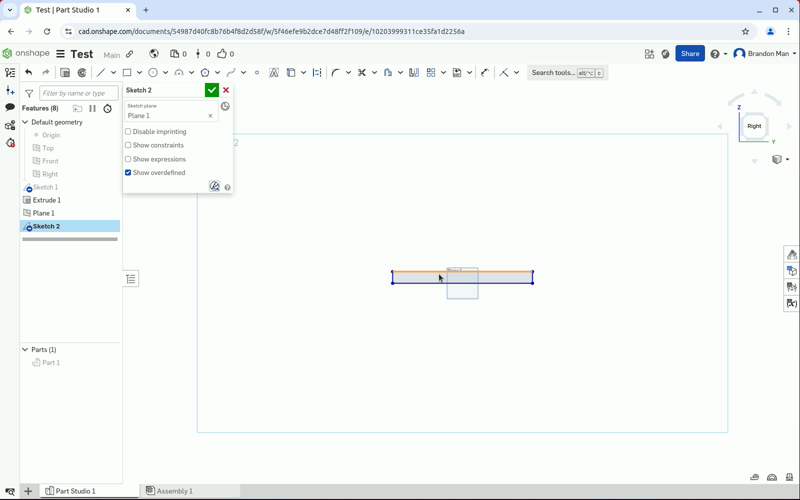
scroll(6)
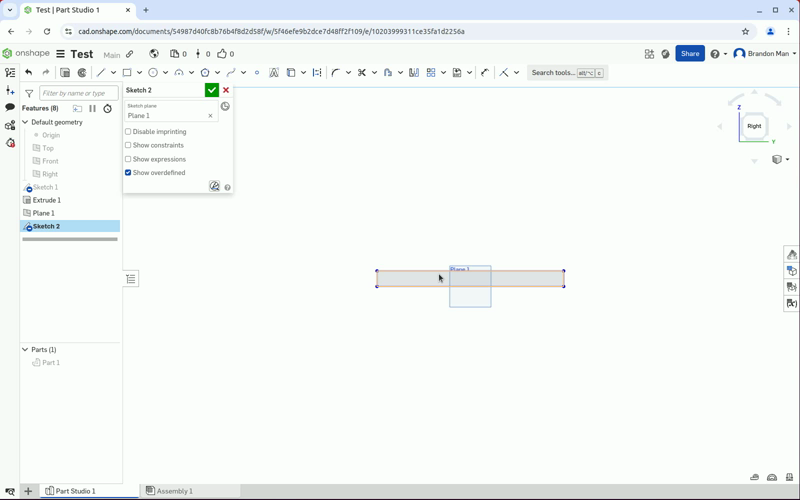
scroll(6)
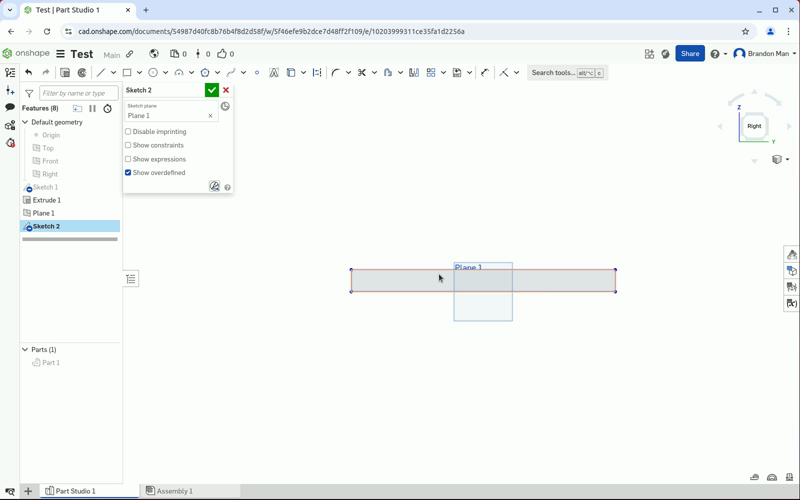
scroll(6)
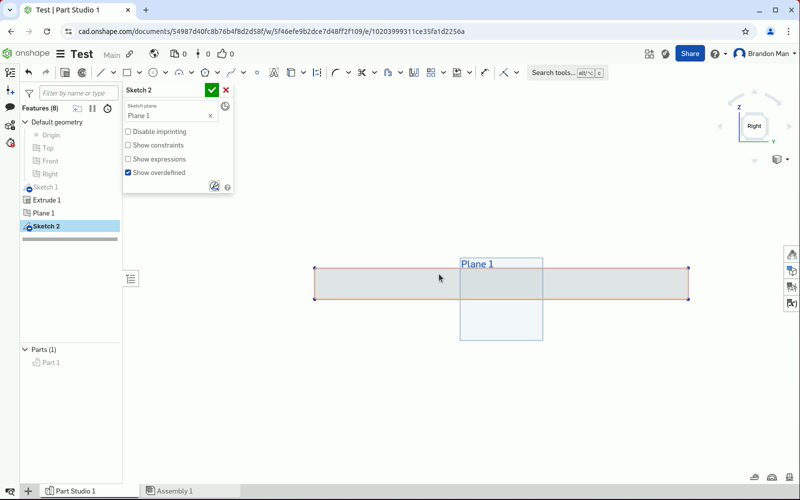
scroll(6)
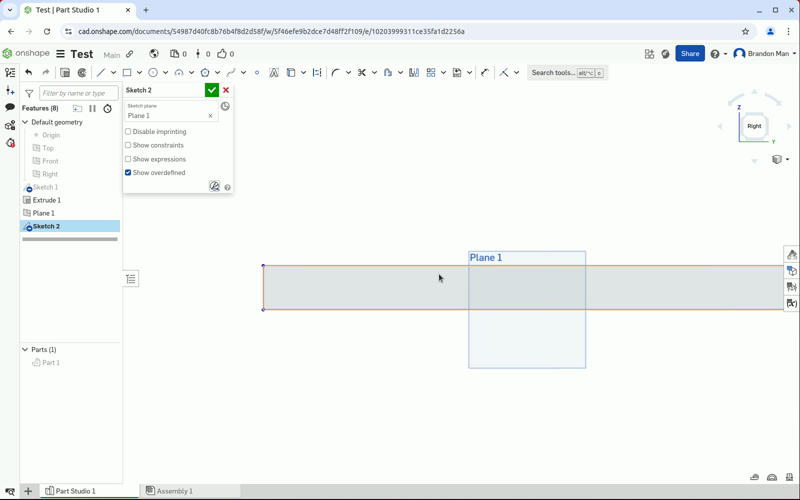
scroll(6)
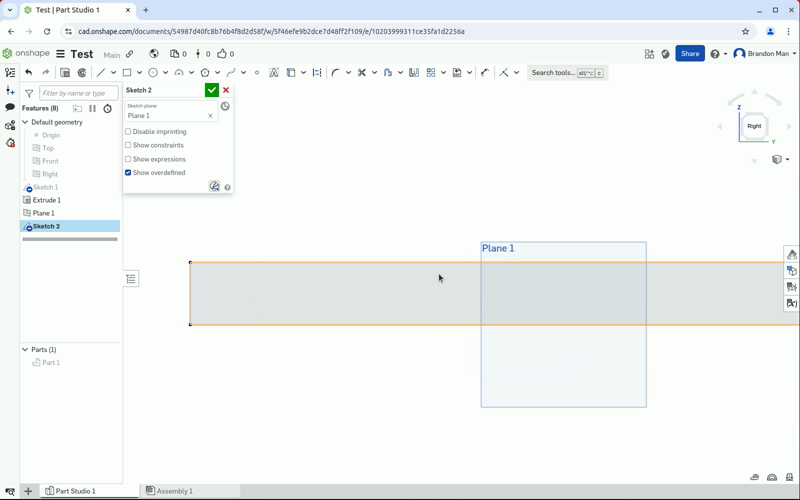
scroll(6)
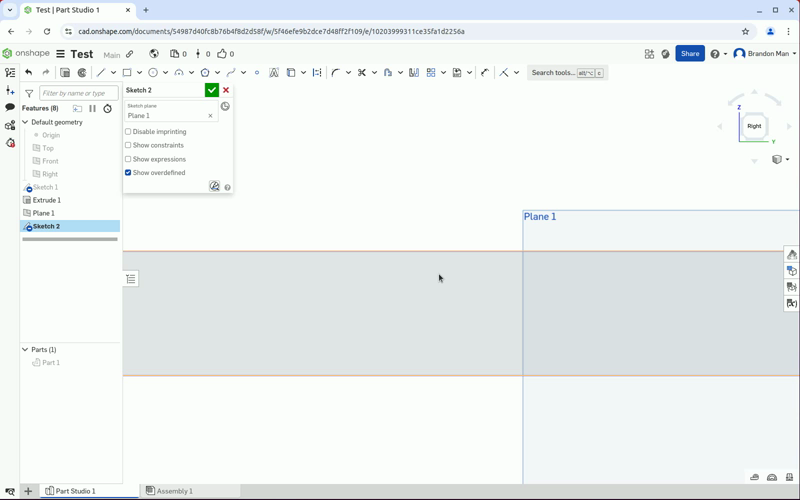
click(439, 273)
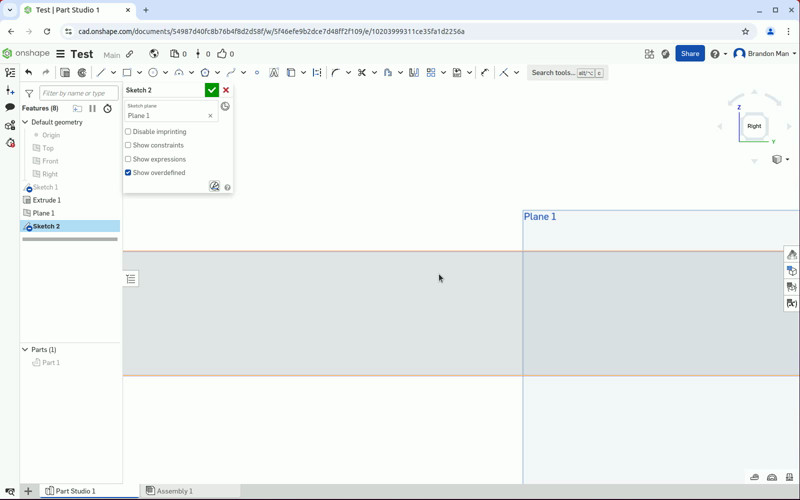
scroll(-6)
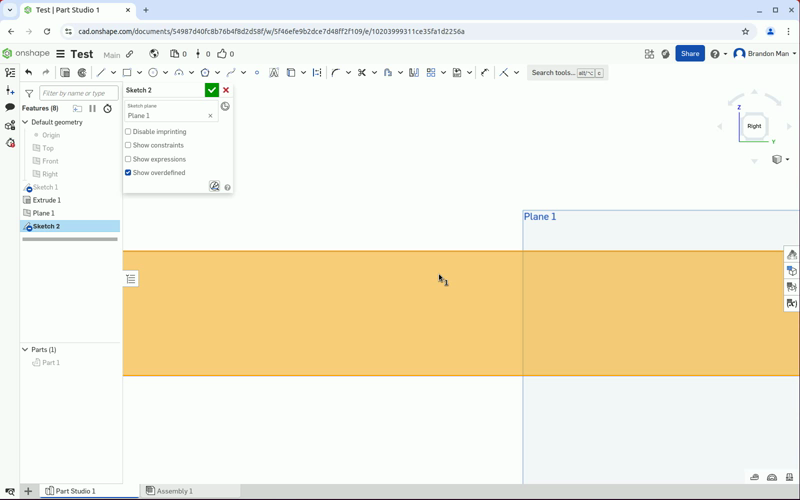
scroll(-6)
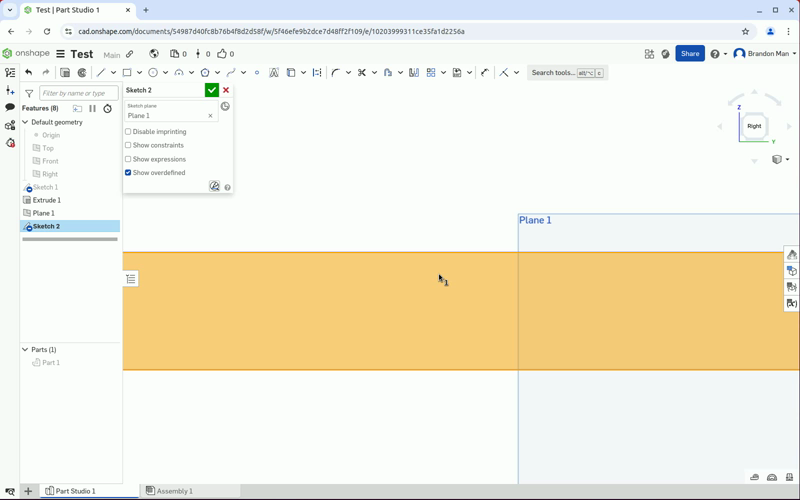
scroll(-6)
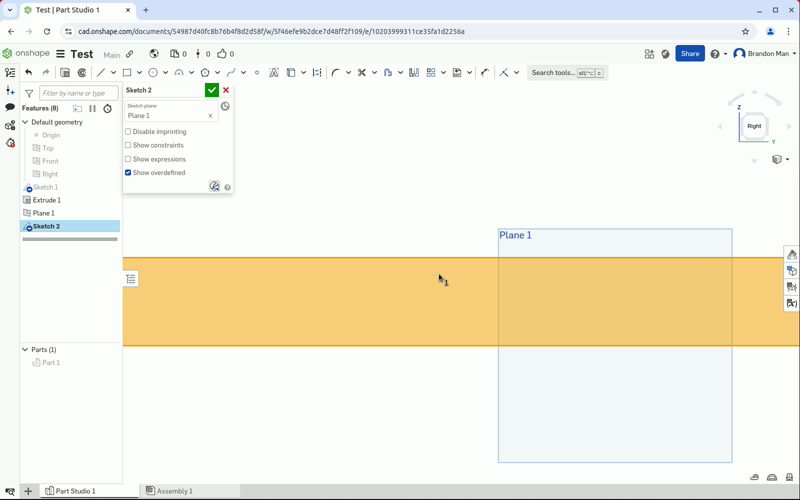
scroll(-6)
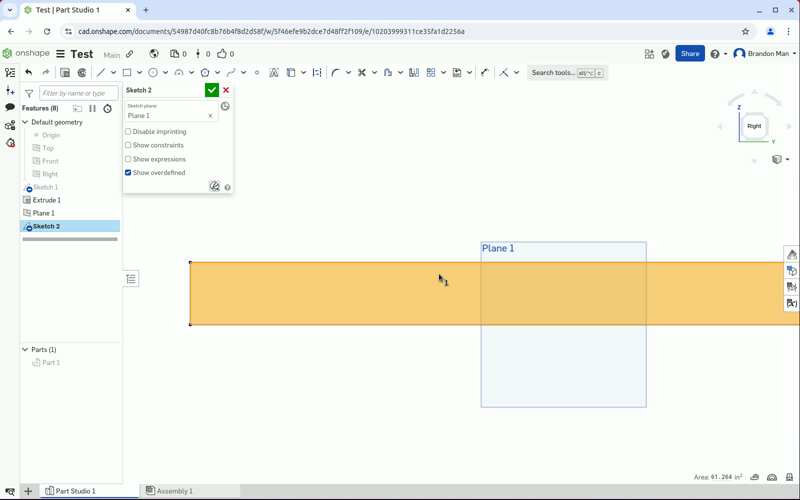
scroll(-6)
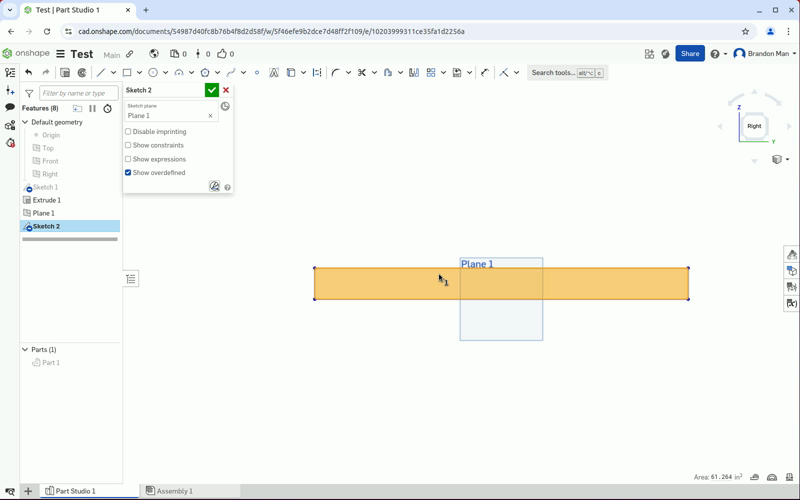
scroll(-6)
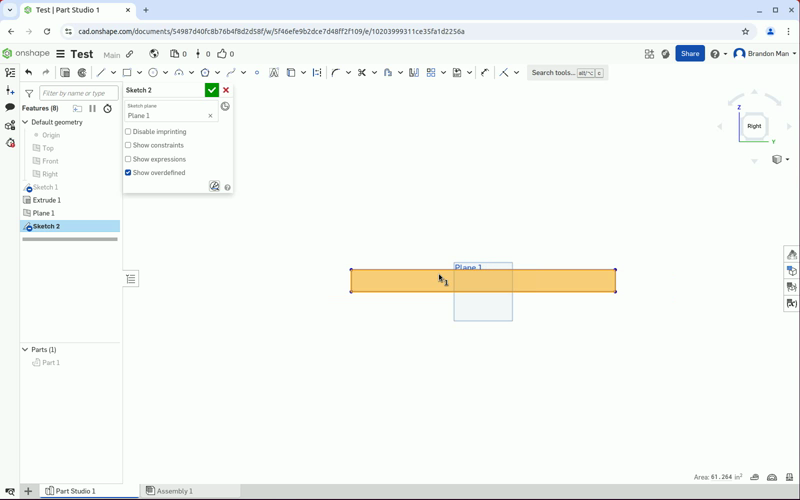
scroll(-6)
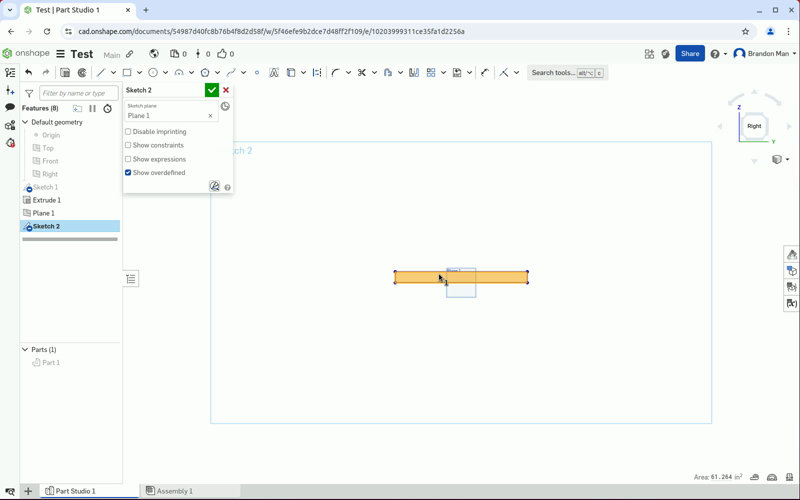
mouse_move(73, 352)
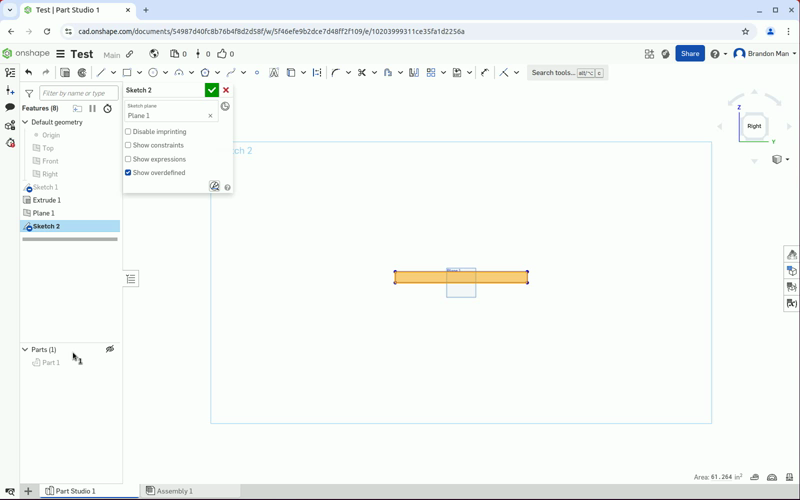
key(shift+y)
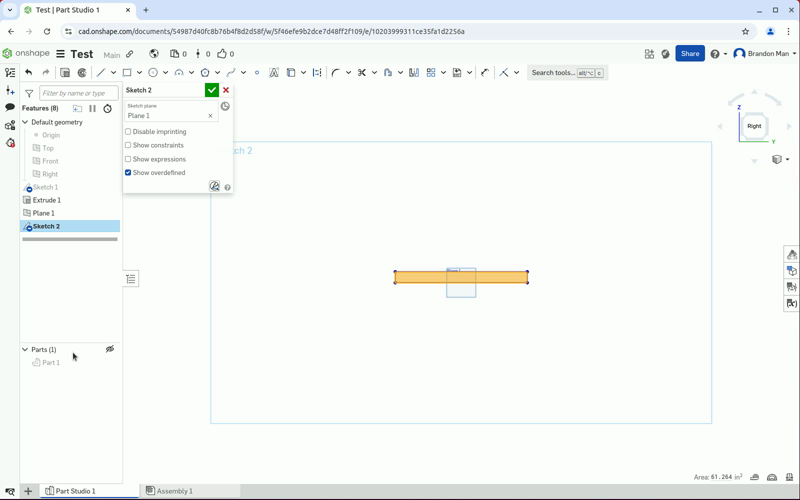
key(shift+e)
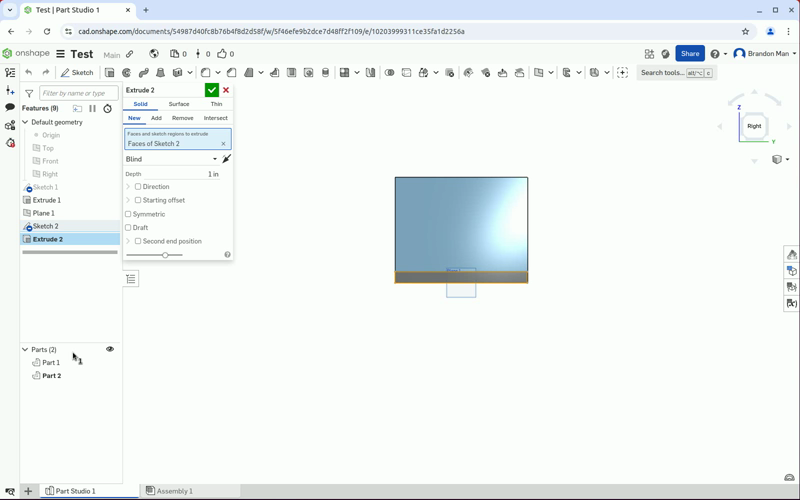
mouse_move(143, 106)
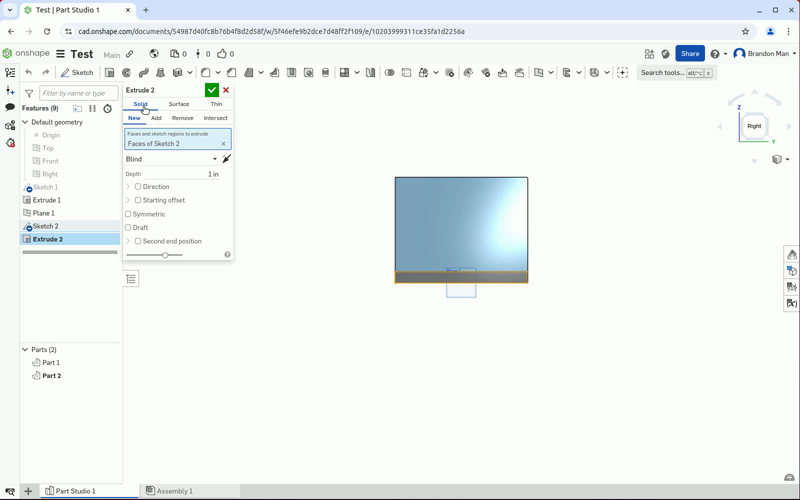
click(143, 106)
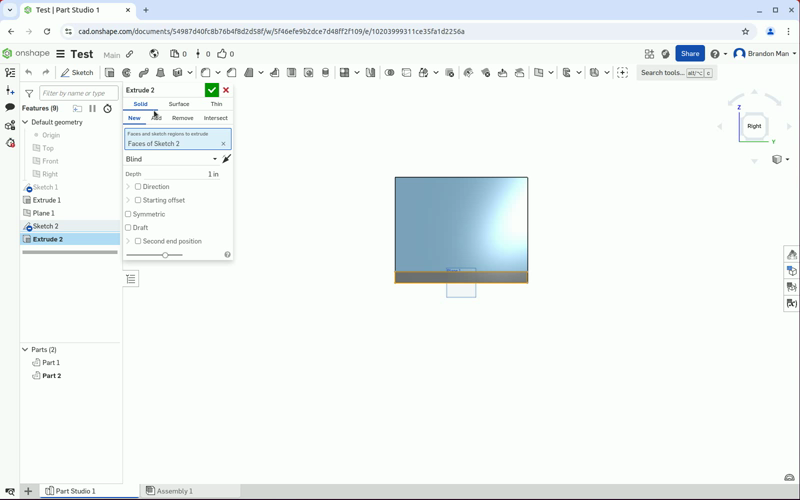
mouse_move(186, 120)
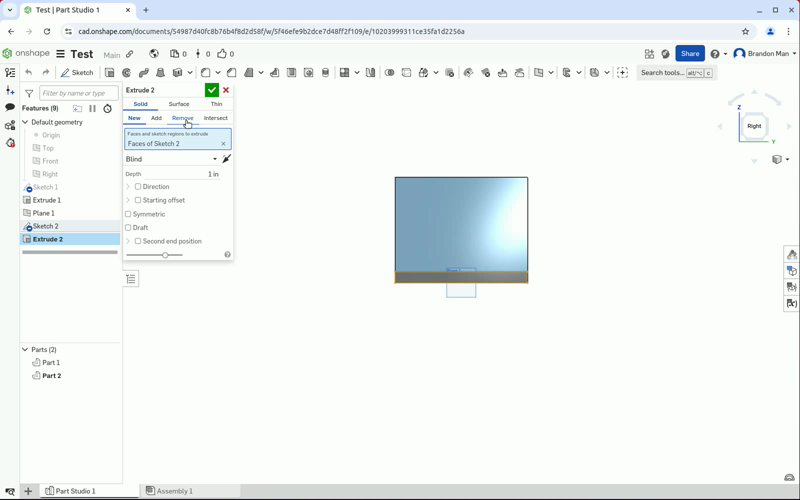
click(186, 120)
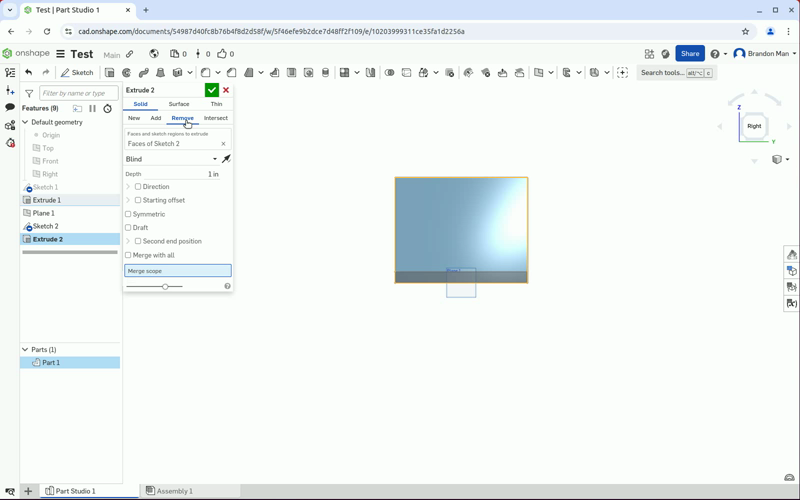
key(tab, 4)
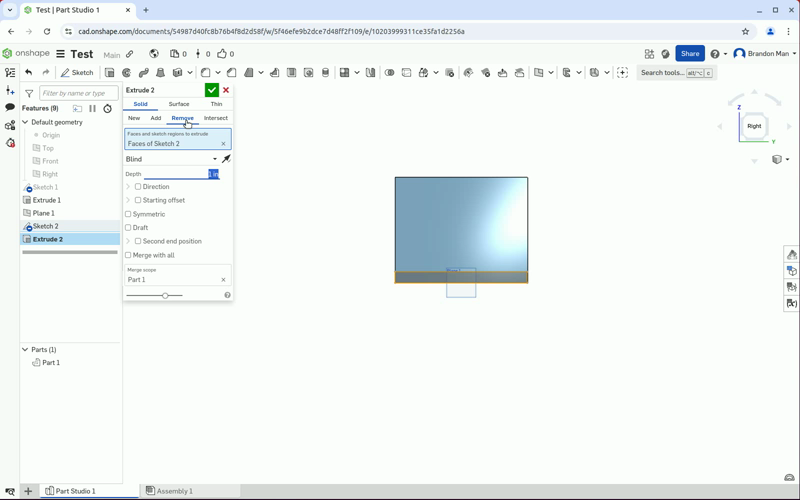
text(0.722)
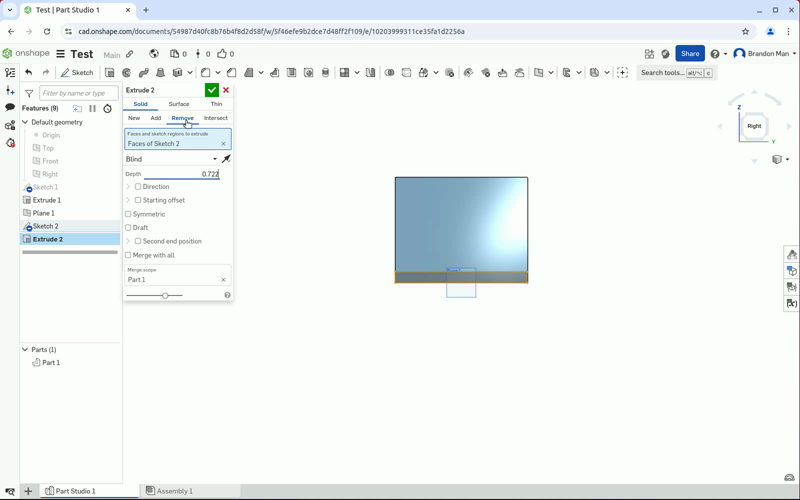
key(tab, 6)
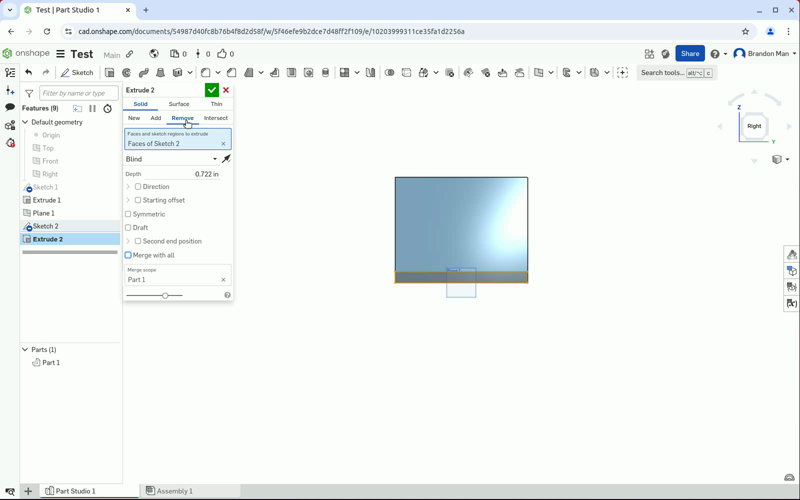
key(space)
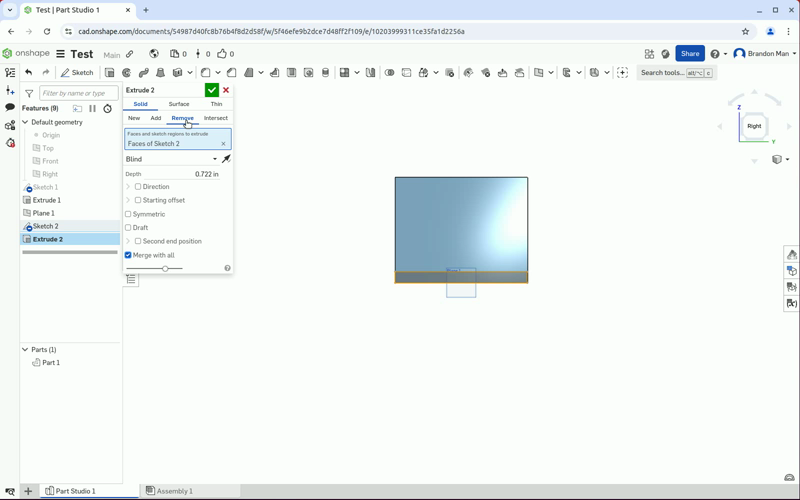
key(enter)
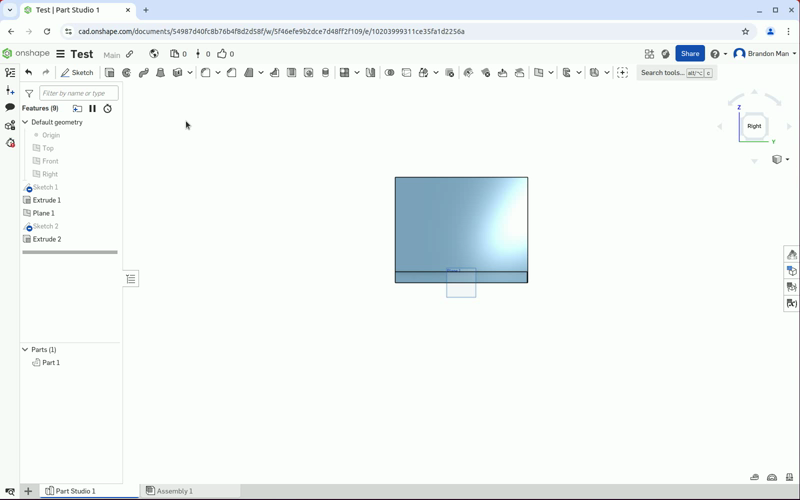
key(shift+h)
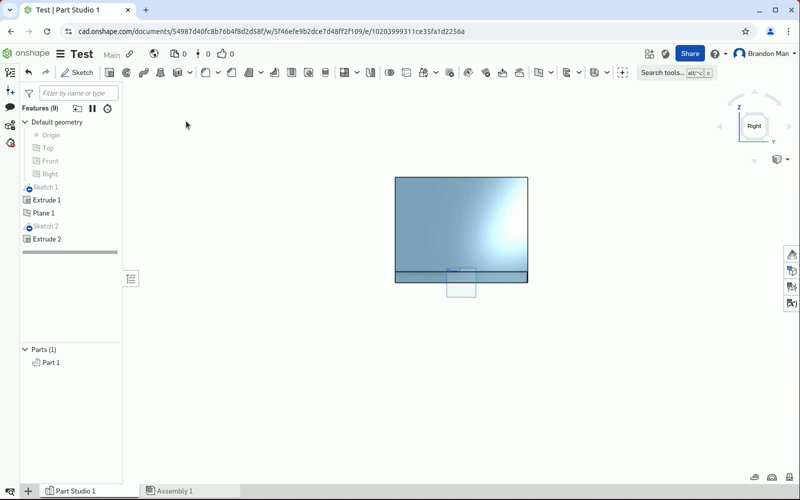
key(shift+h)
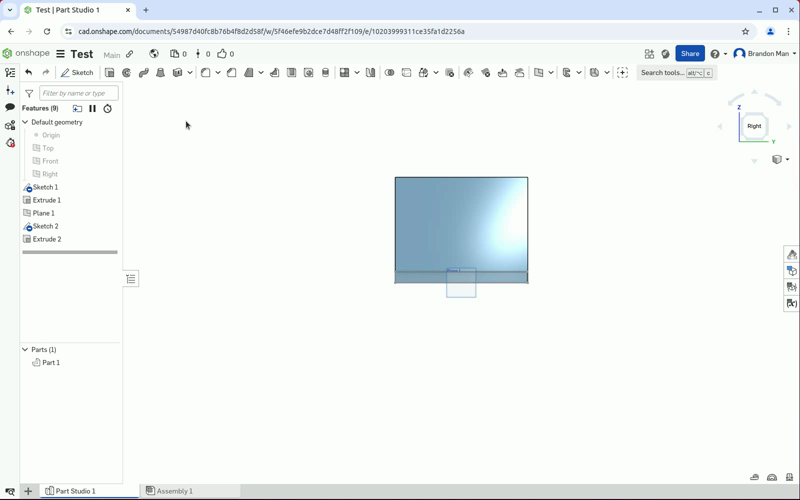
key(shift+7)
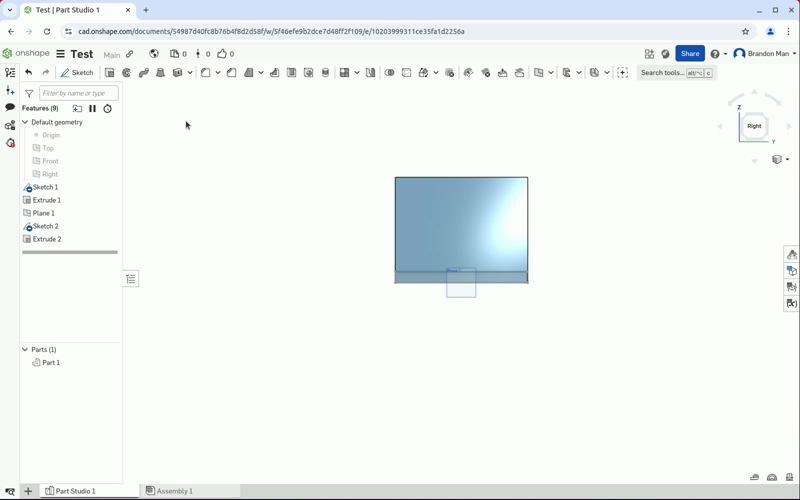
key(right, 2)
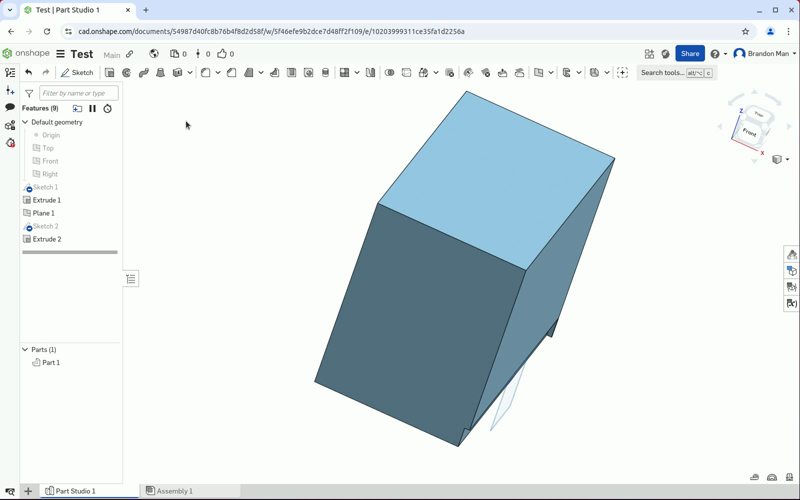
key(down, 2)
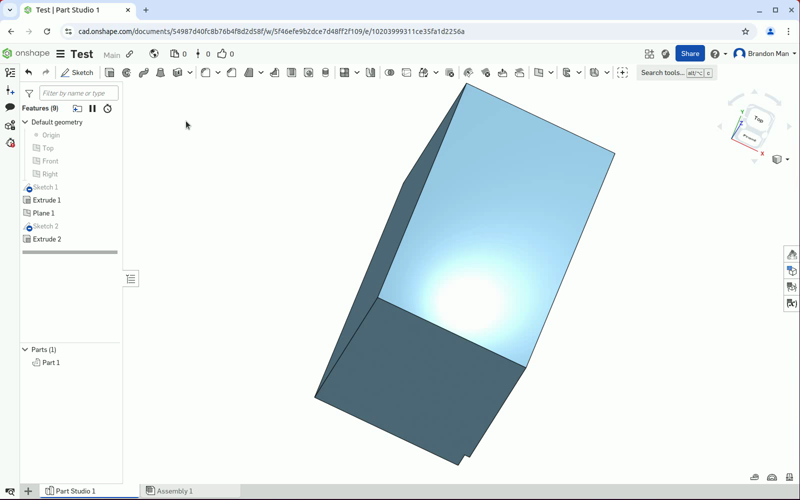
key(up, 2)
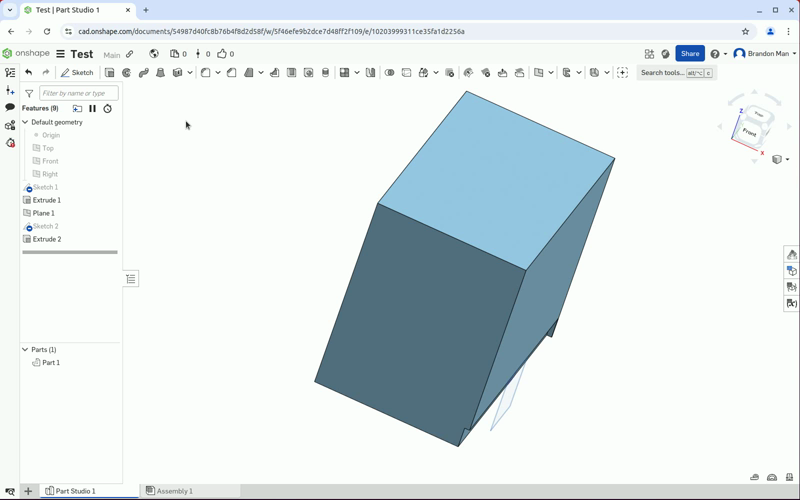
key(left, 2)
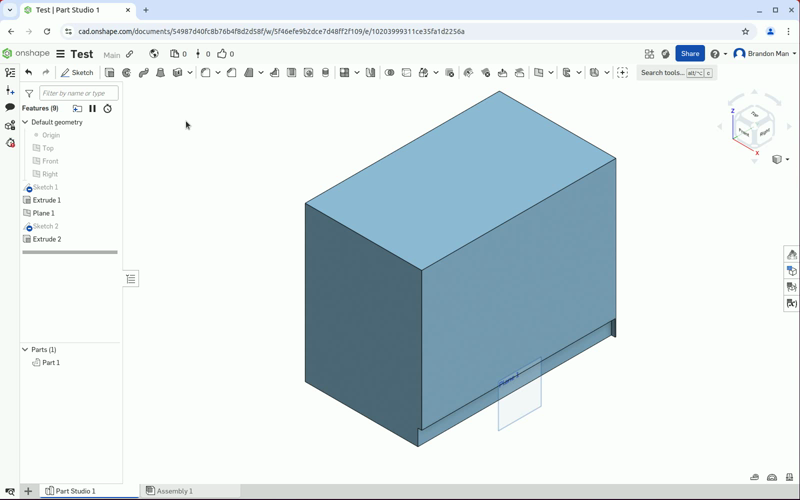
mouse_move(73, 189)
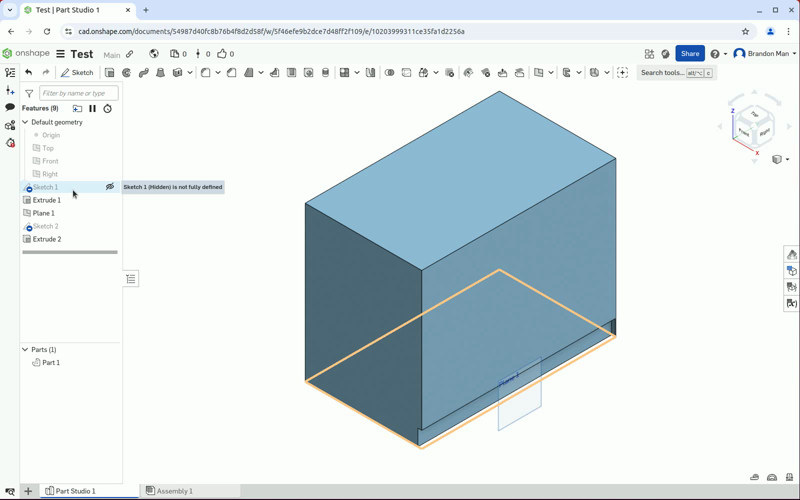
click(73, 189)